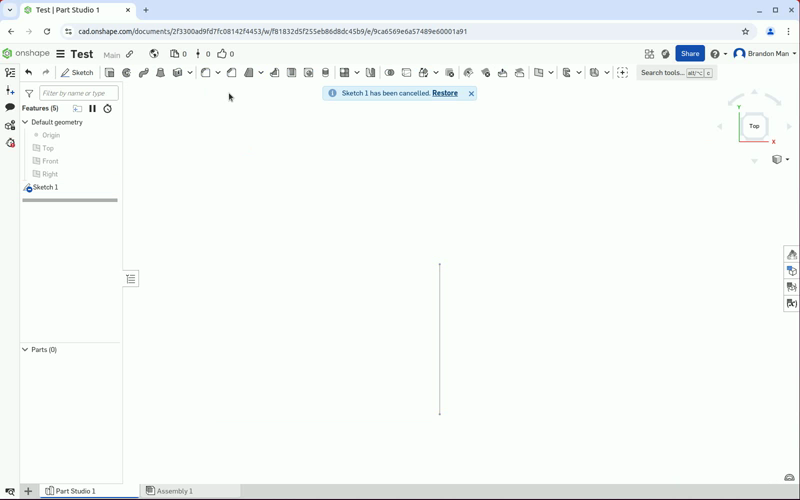
key(shift+h)
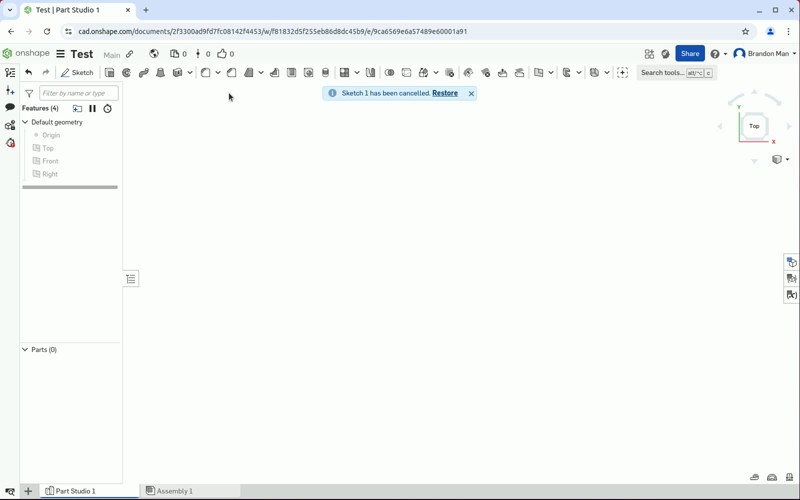
mouse_move(73, 352)
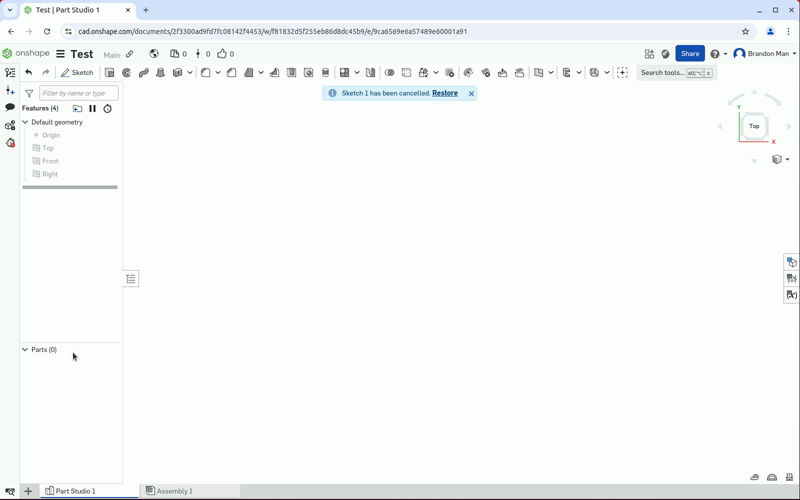
key(y)
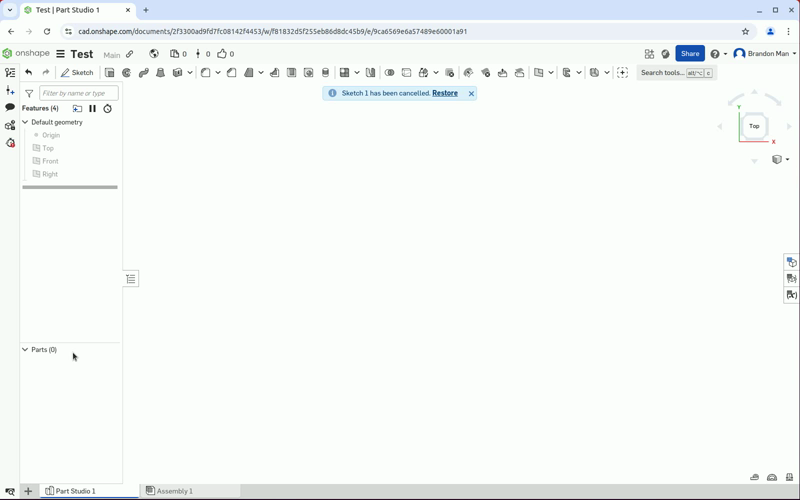
key(shift+p)
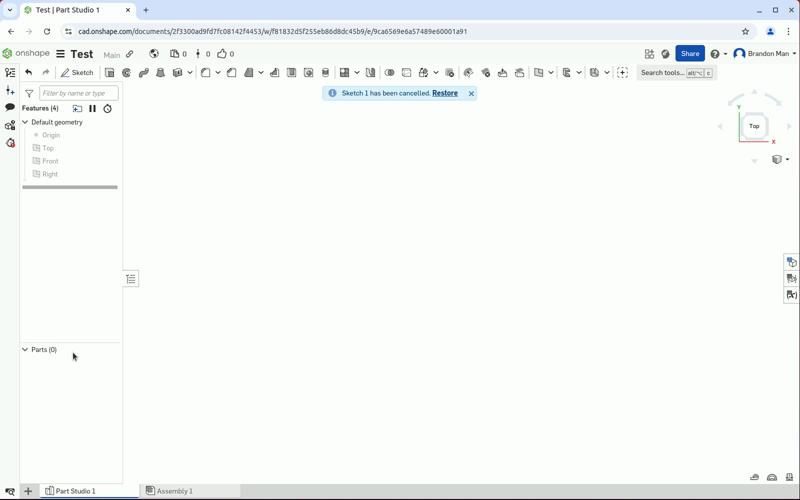
key(space)
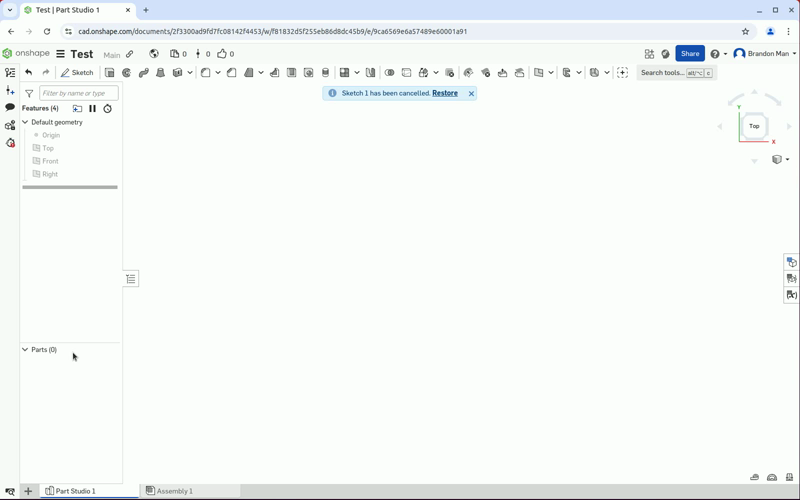
key_down(shift)
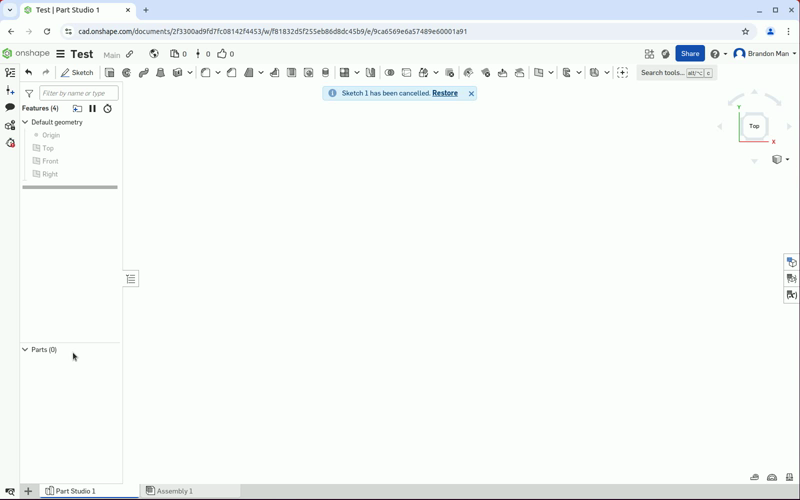
key(up)
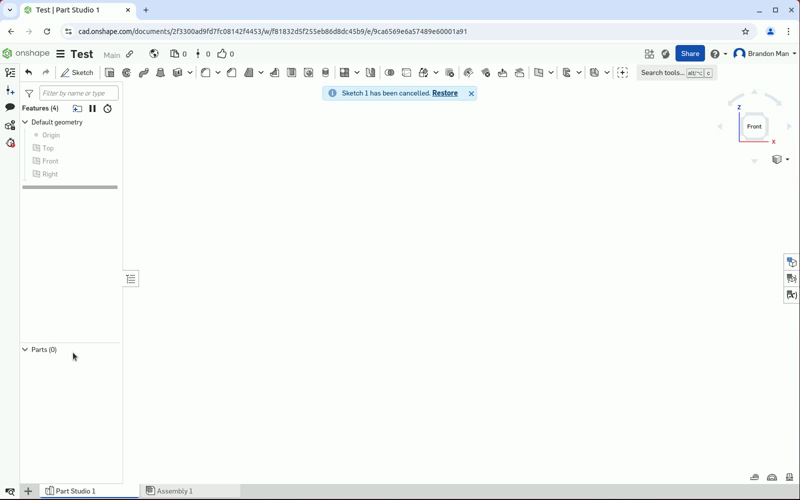
key_up(shift)
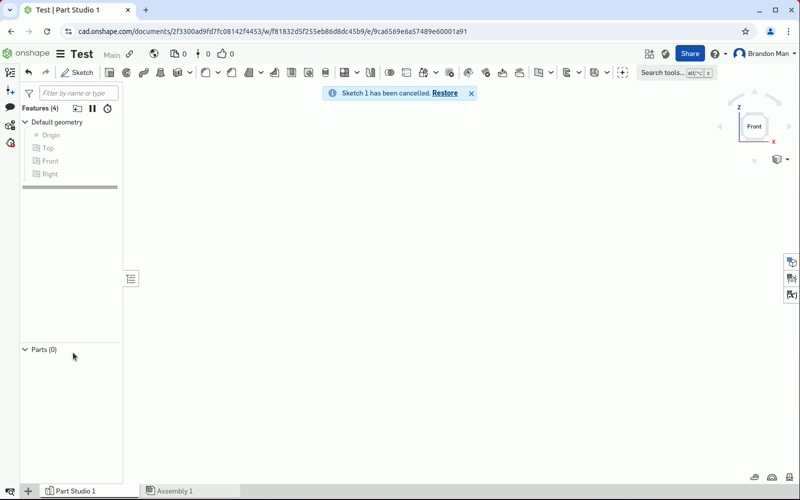
mouse_move(73, 352)
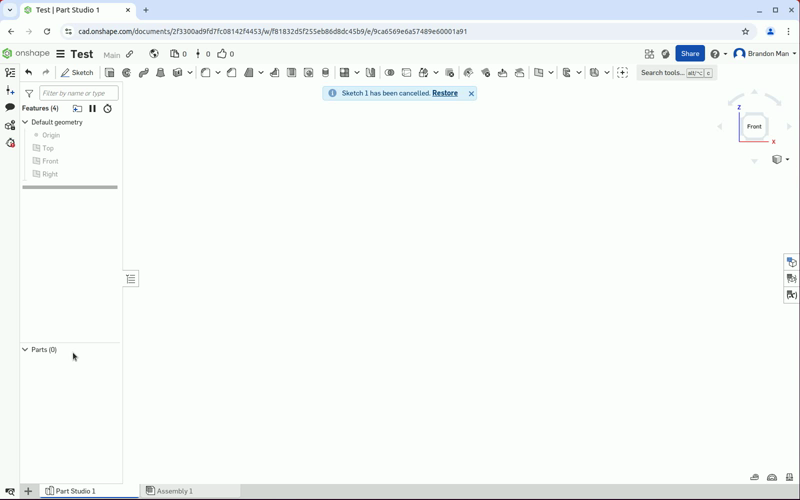
key(shift+y)
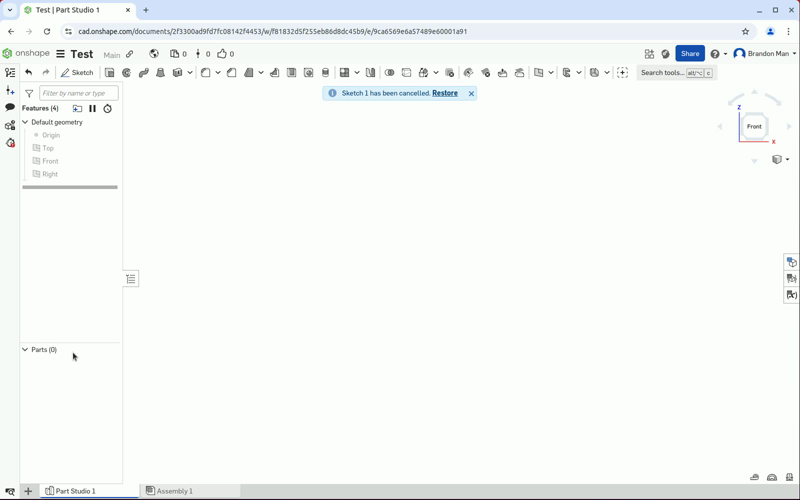
key(shift+s)
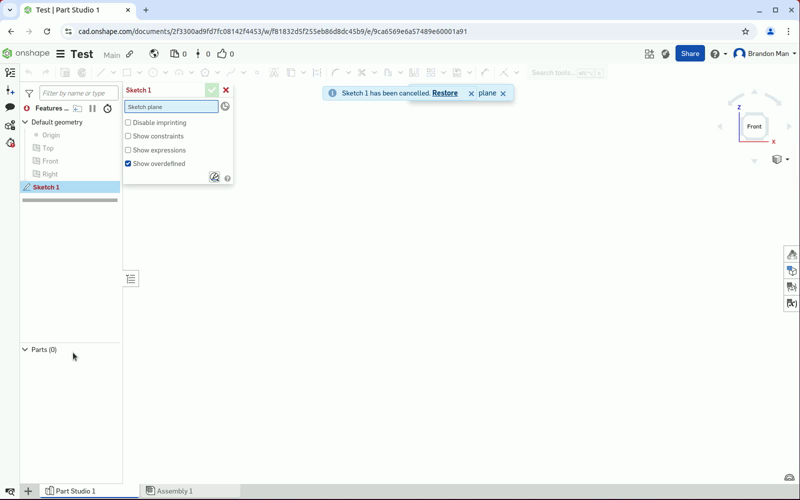
mouse_move(73, 163)
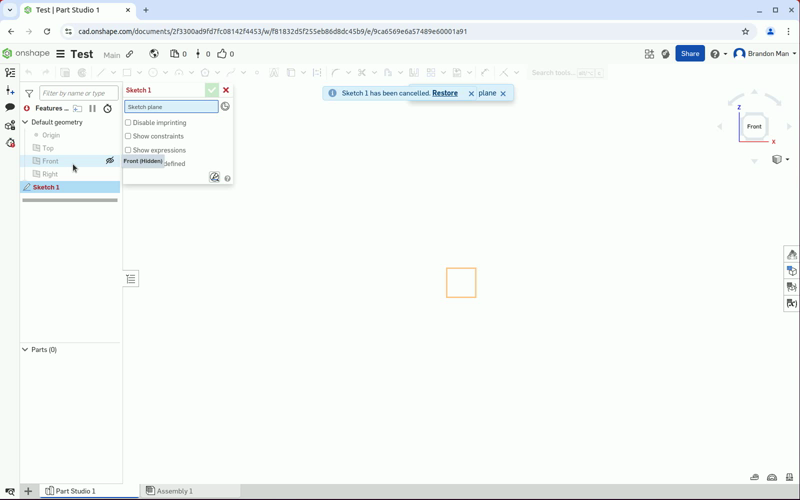
click(73, 163)
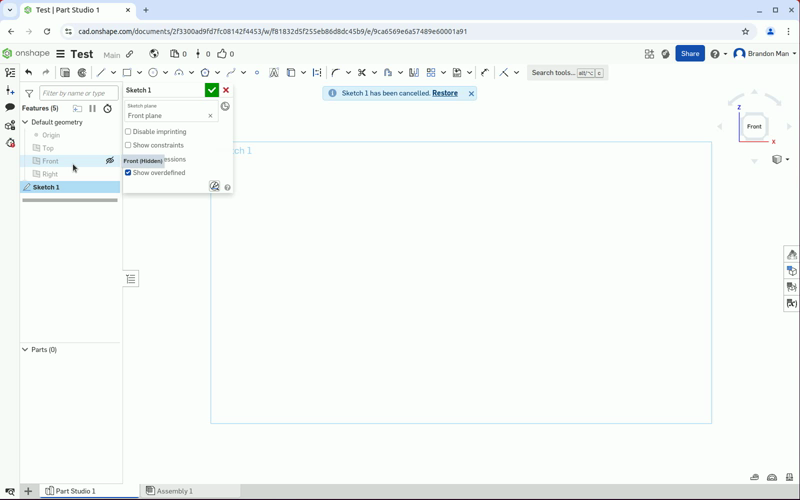
mouse_move(73, 352)
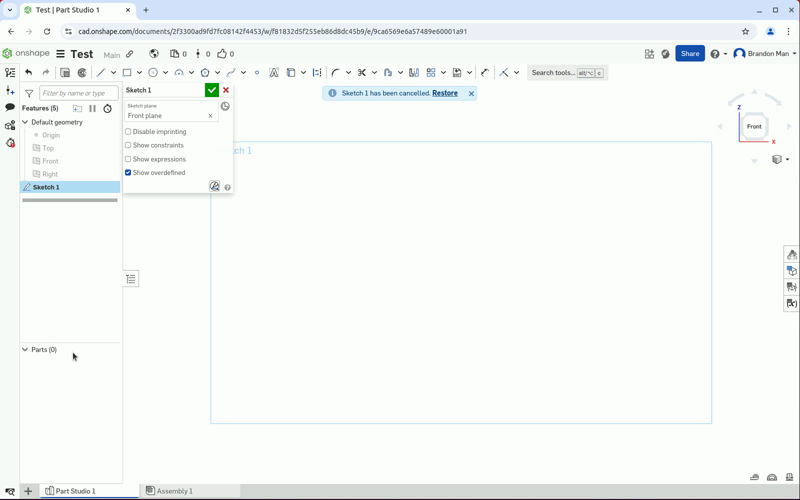
key(y)
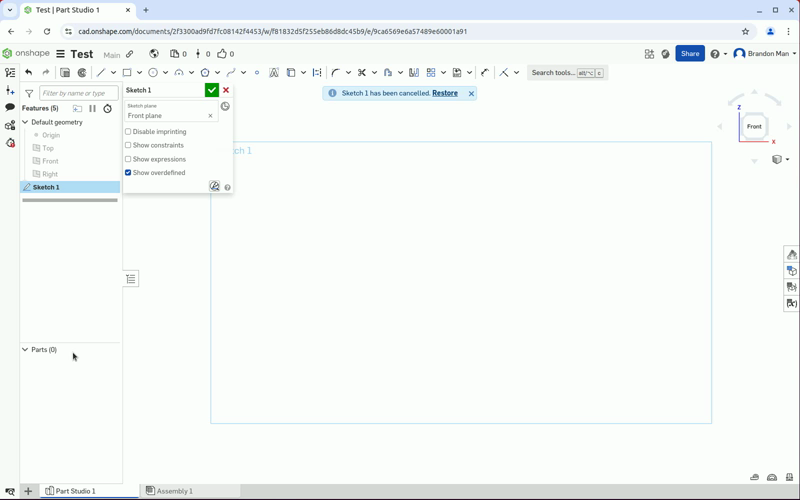
key(c)
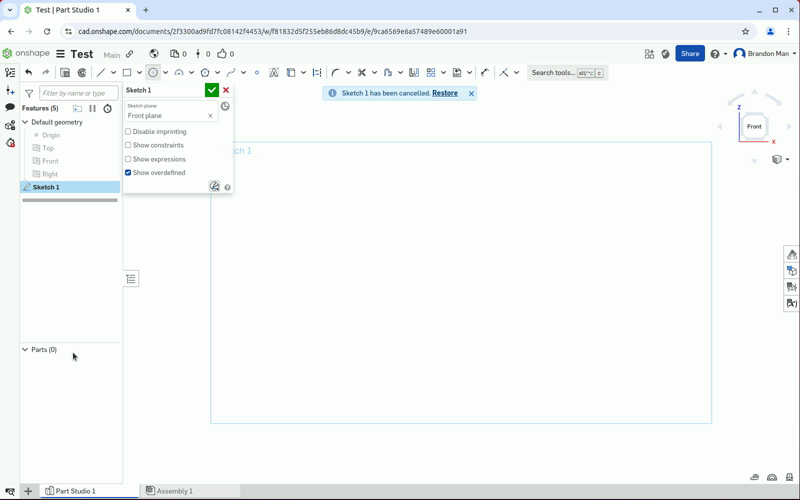
key_down(shift)
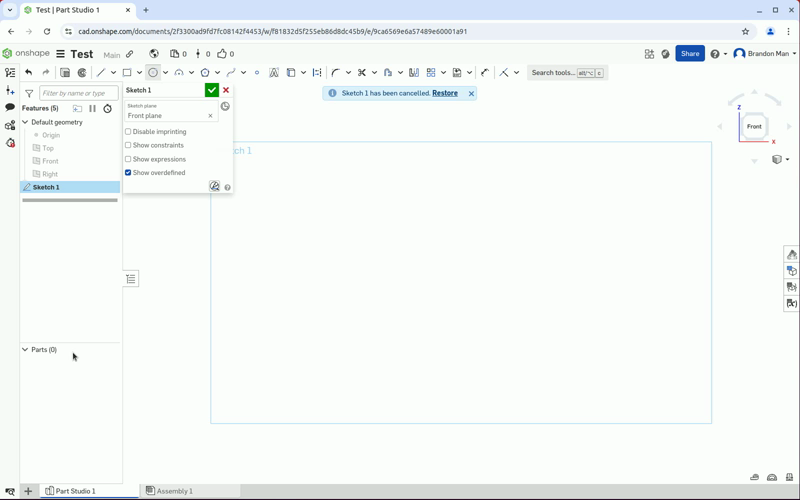
mouse_move(461, 282)
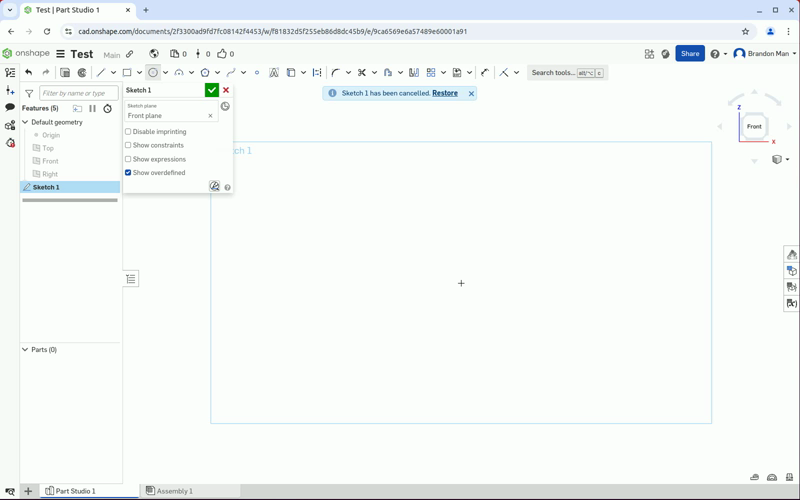
click(461, 282)
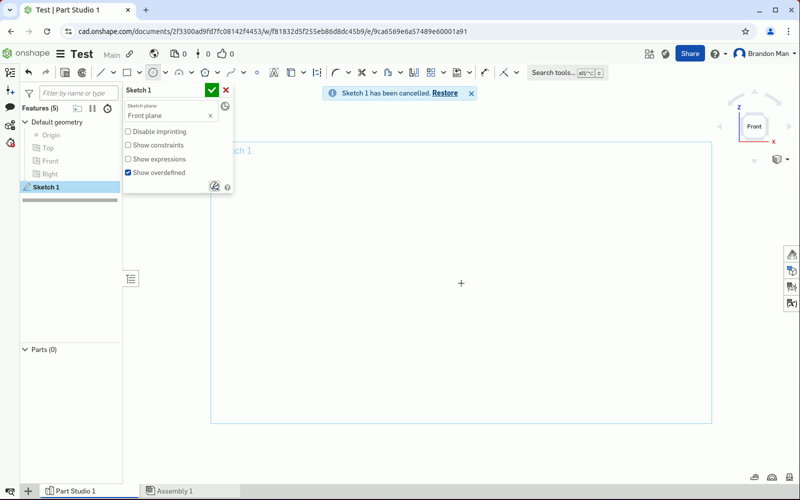
key_up(shift)
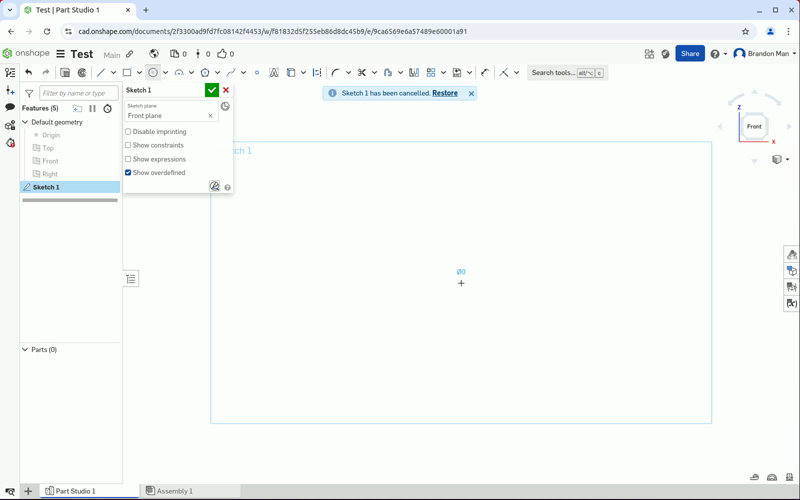
mouse_move(497, 282)
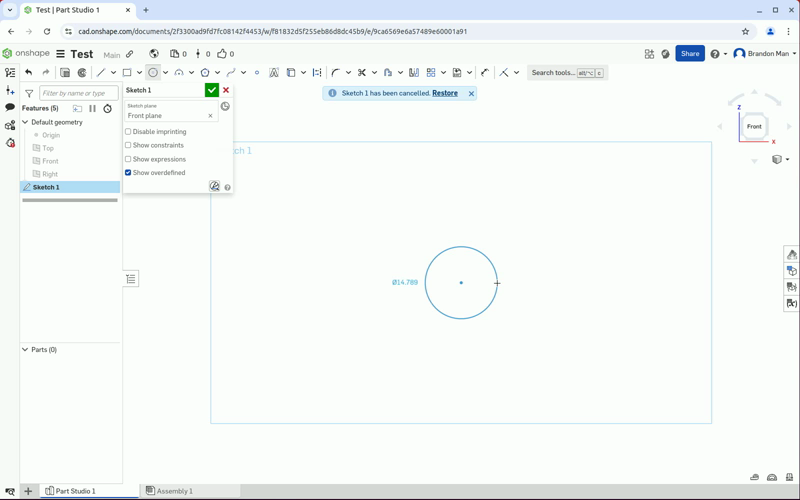
click(497, 282)
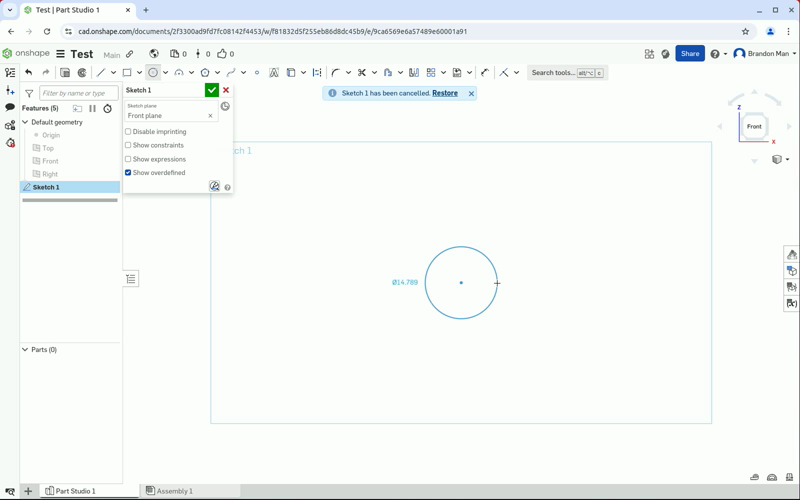
key(esc)
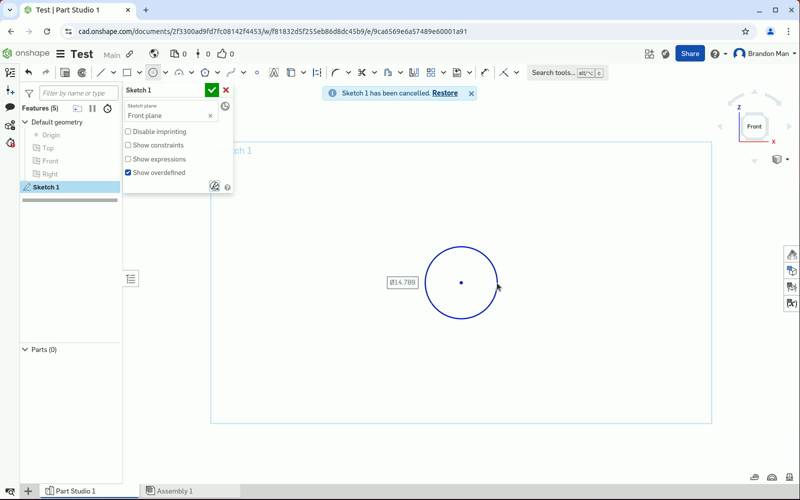
key(c)
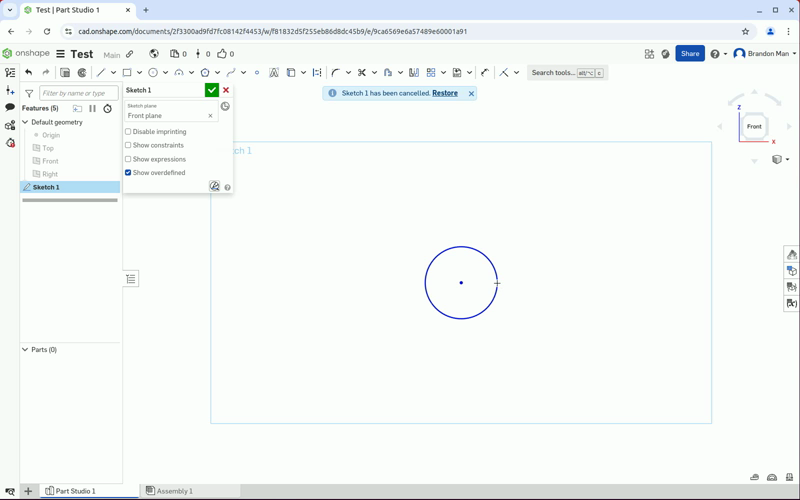
key_down(shift)
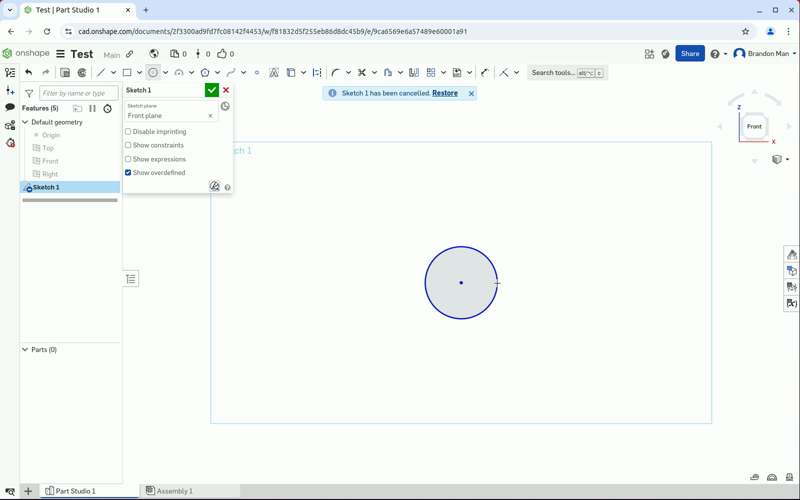
mouse_move(461, 282)
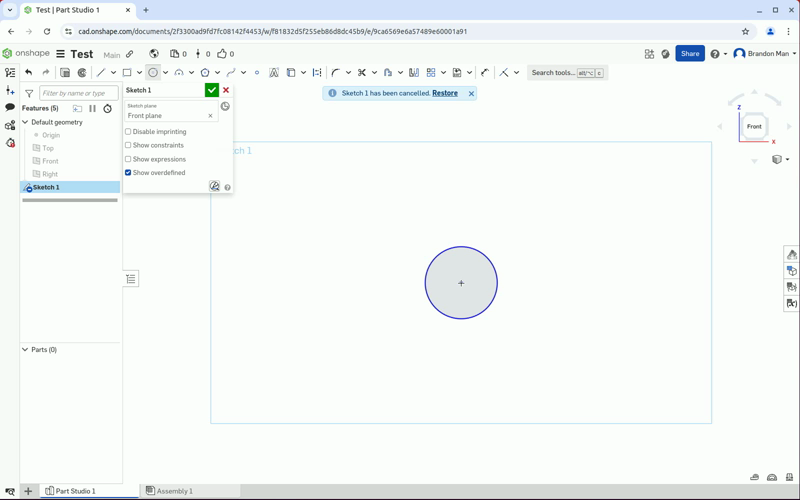
click(461, 282)
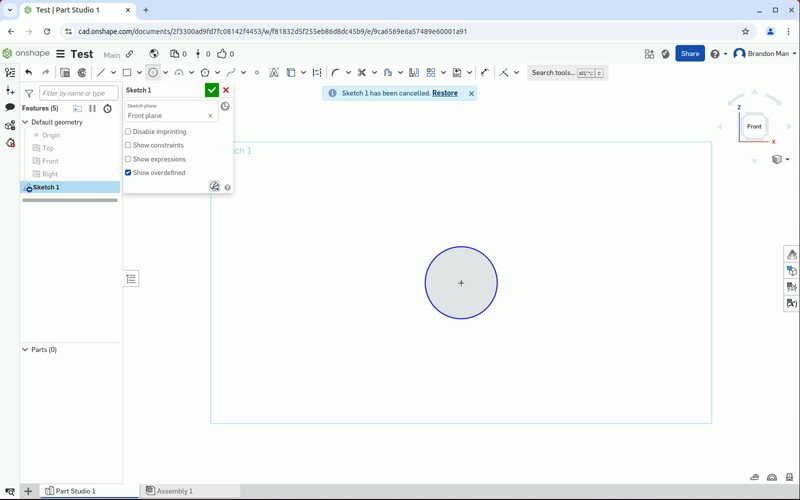
key_up(shift)
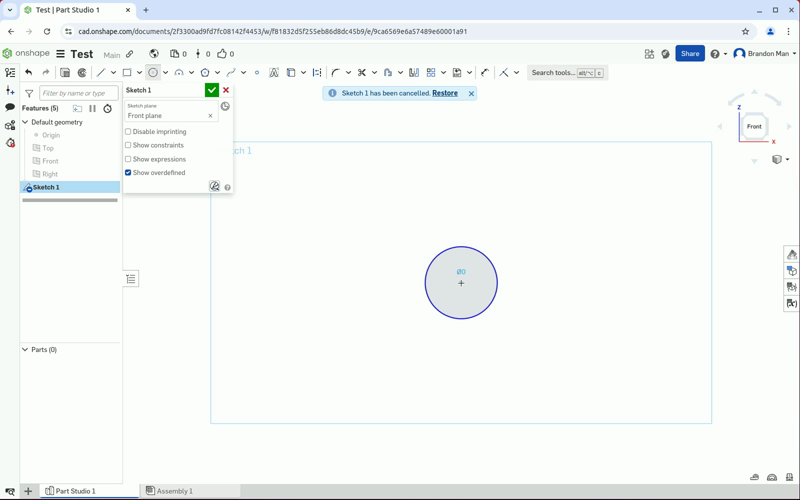
mouse_move(479, 282)
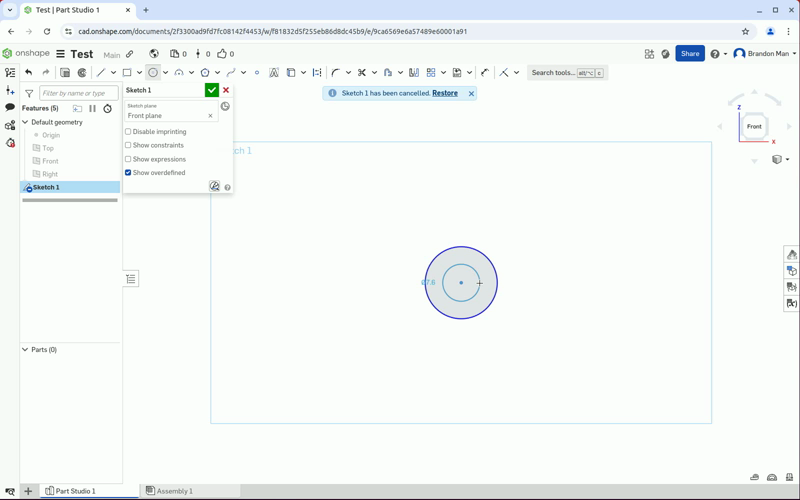
click(479, 282)
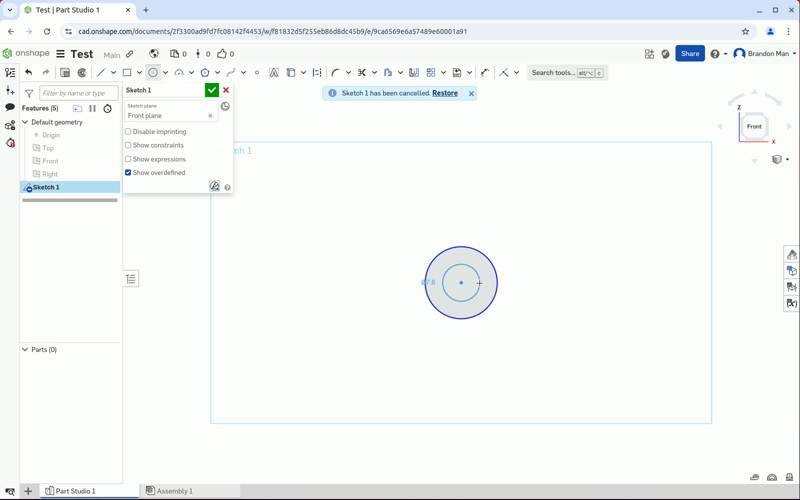
key(esc)
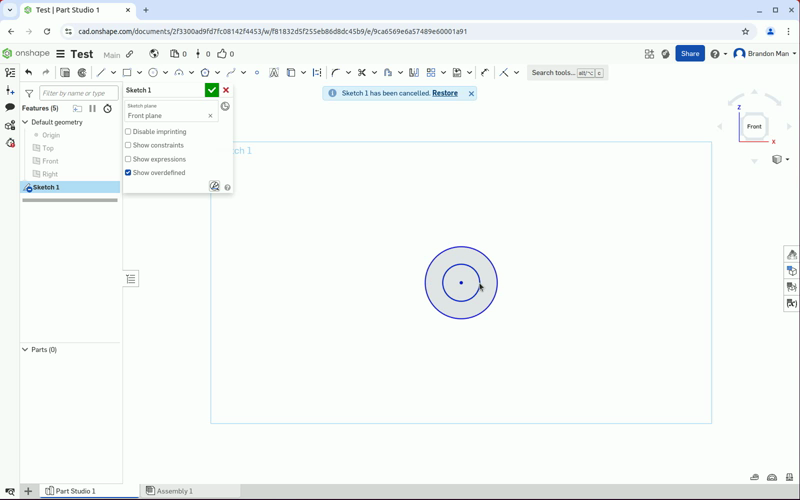
mouse_move(486, 268)
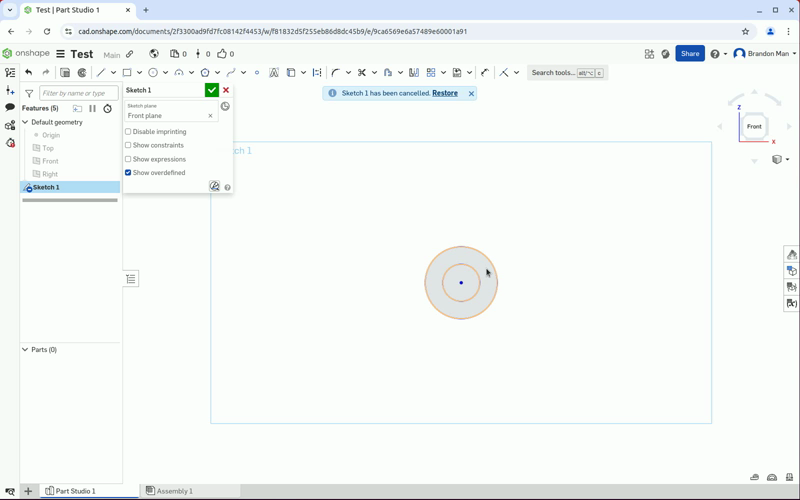
click(486, 268)
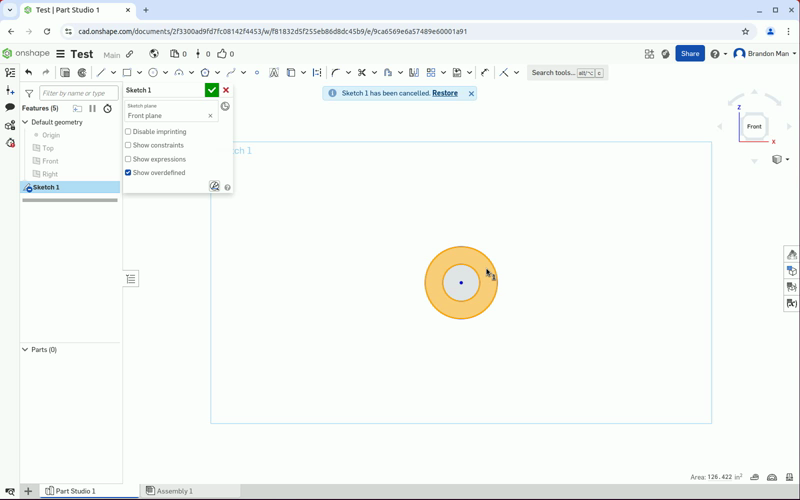
mouse_move(73, 352)
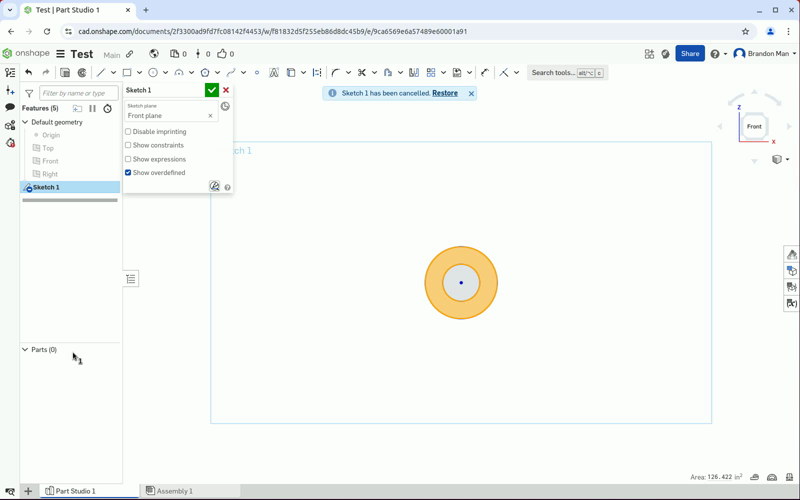
key(shift+y)
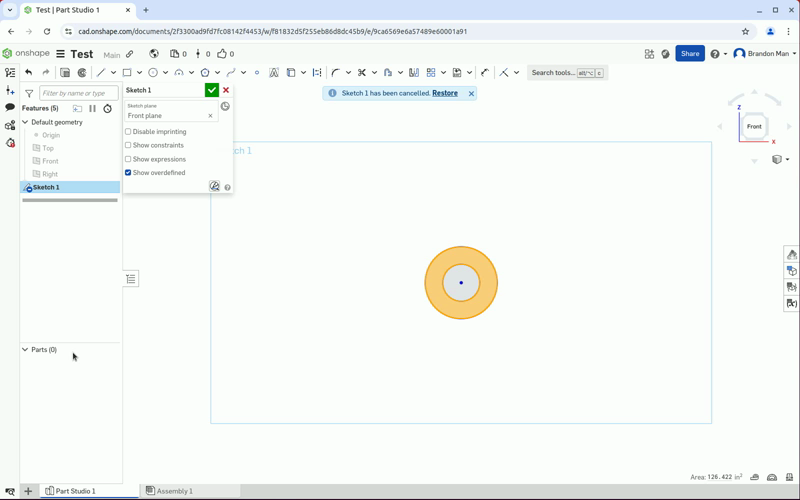
key(shift+e)
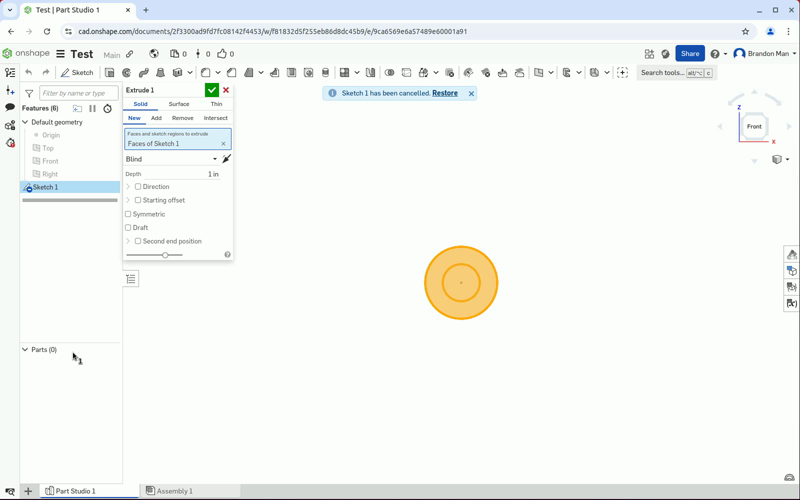
mouse_move(143, 106)
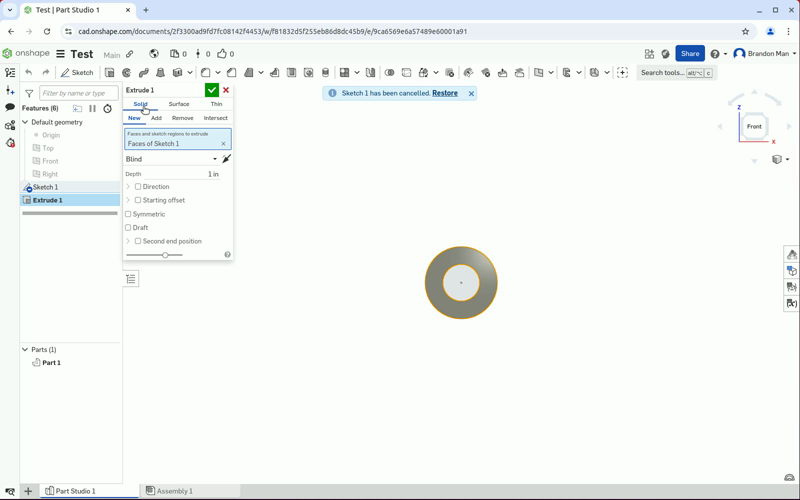
click(143, 106)
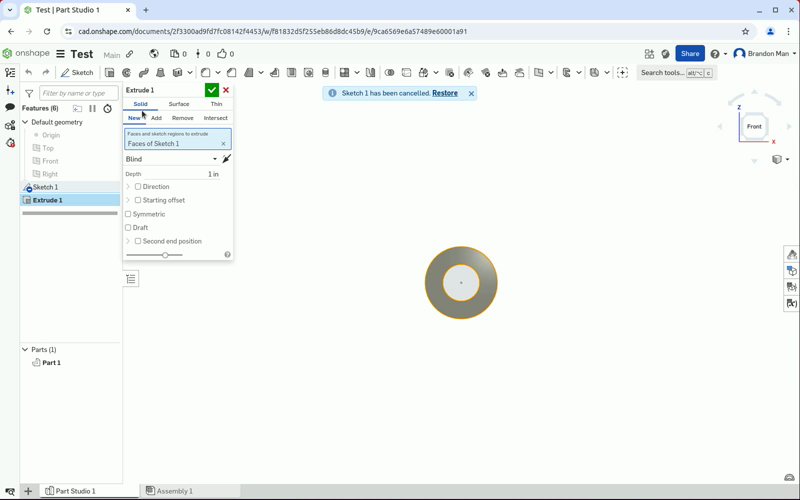
mouse_move(137, 120)
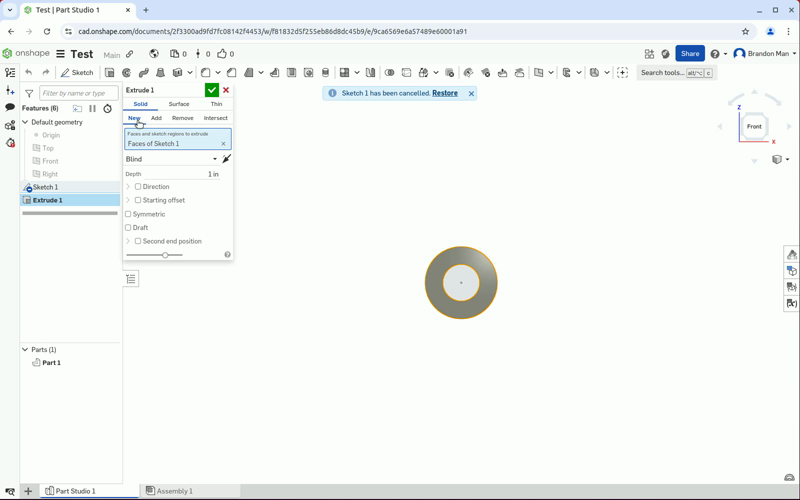
click(137, 120)
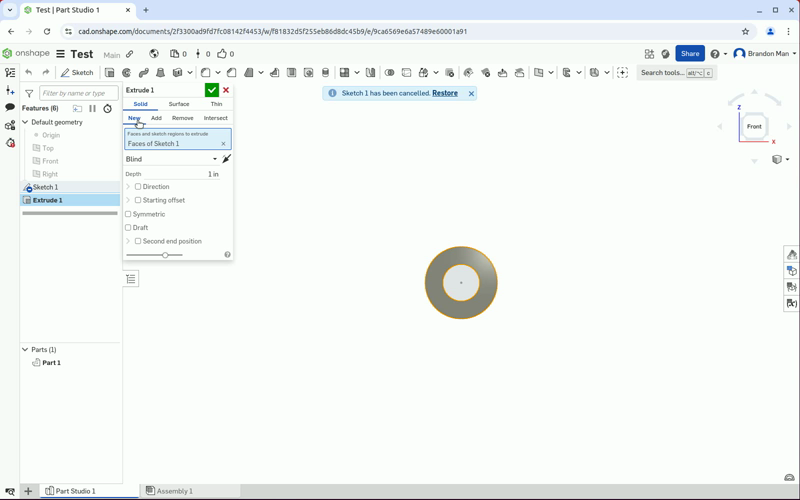
key(tab, 4)
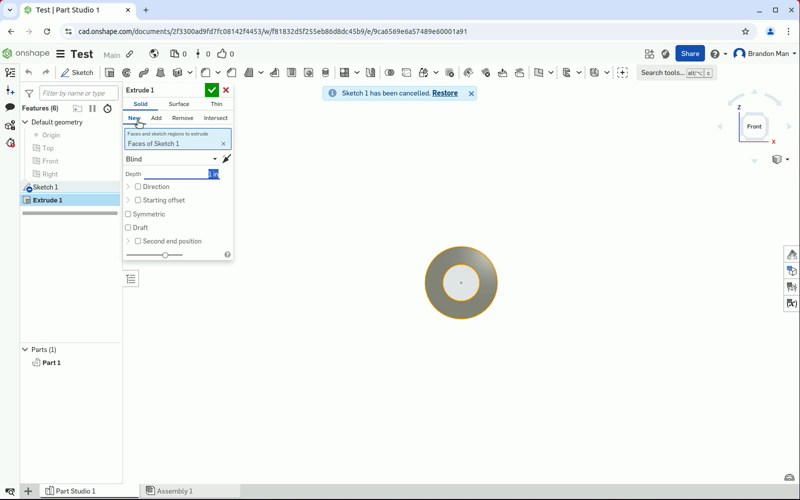
text(-8.666)
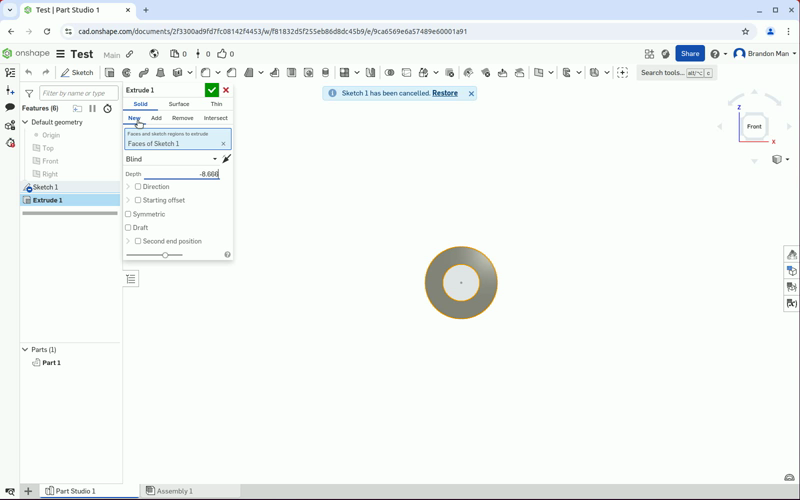
key(tab, 3)
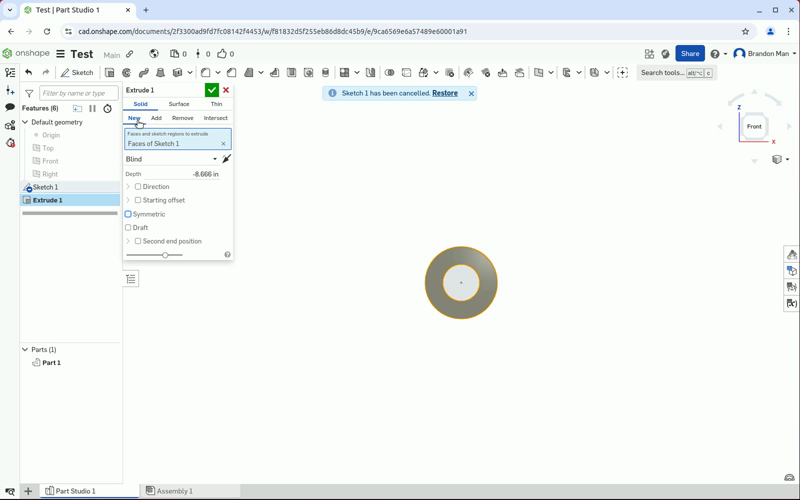
key(space)
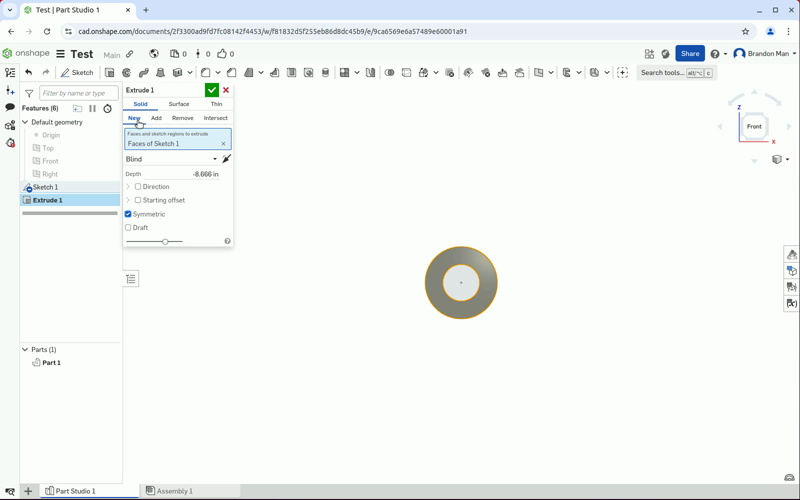
key(enter)
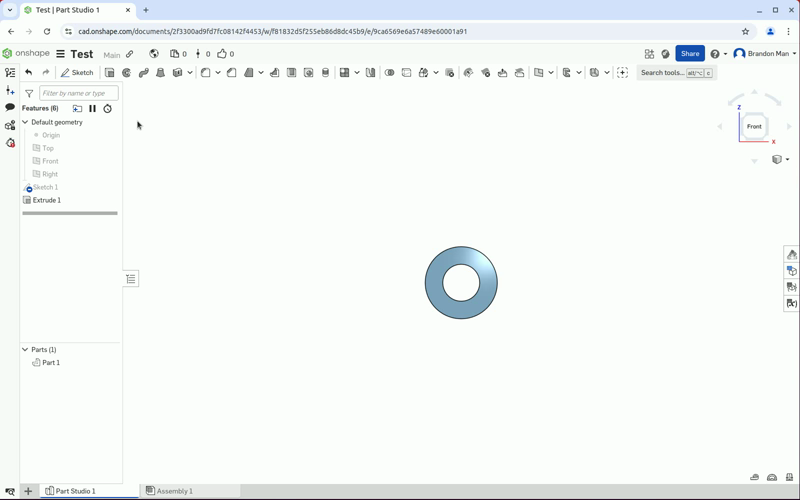
key(shift+h)
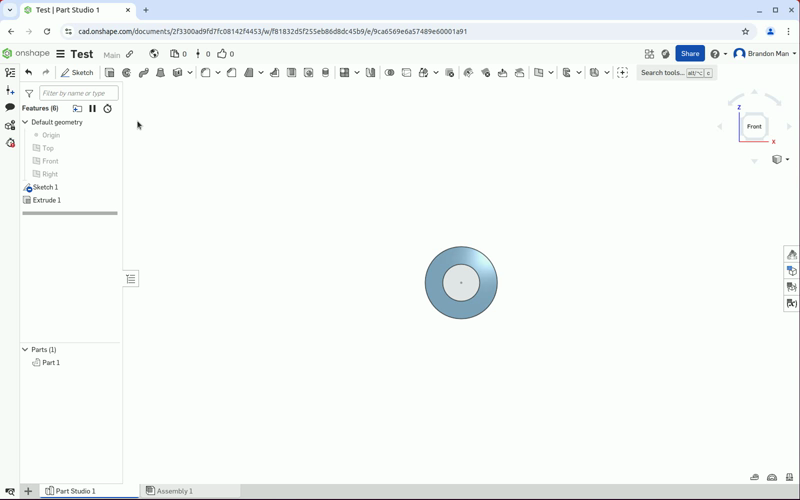
key(shift+h)
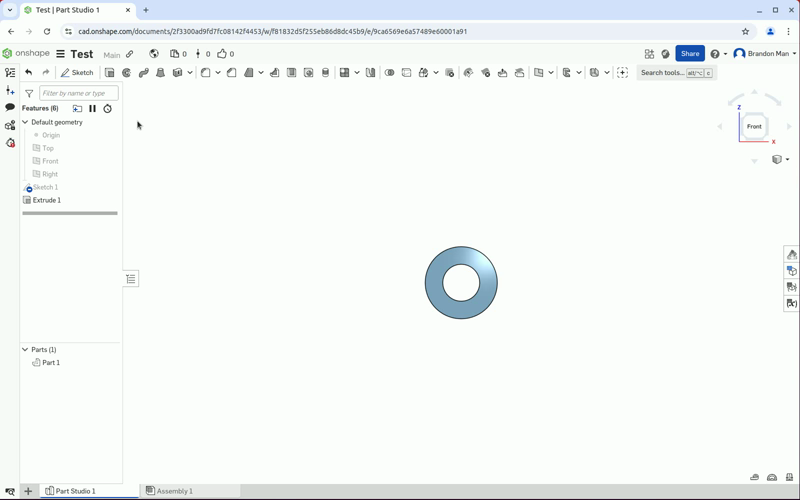
mouse_move(73, 189)
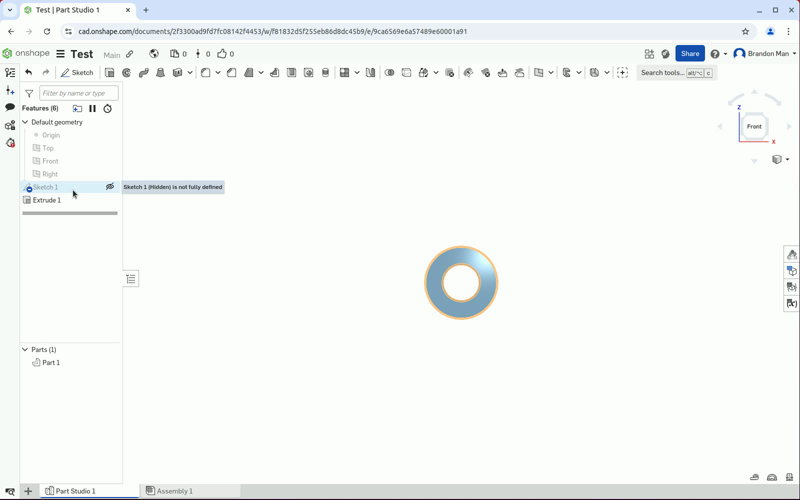
click(73, 189)
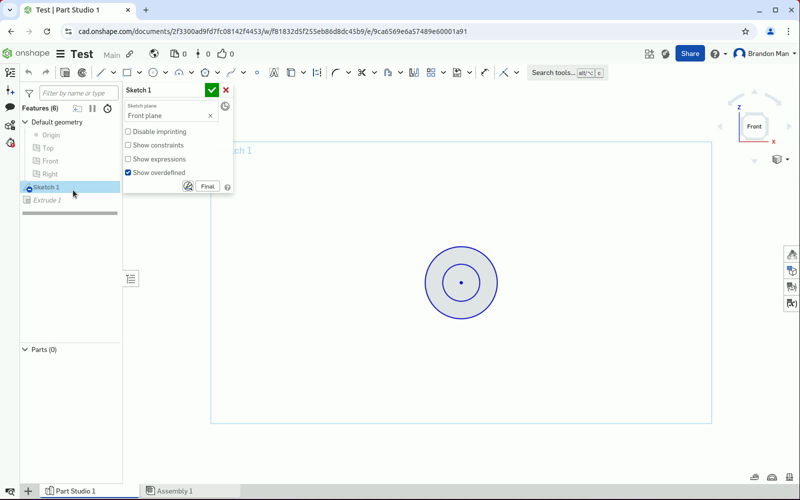
mouse_move(229, 92)
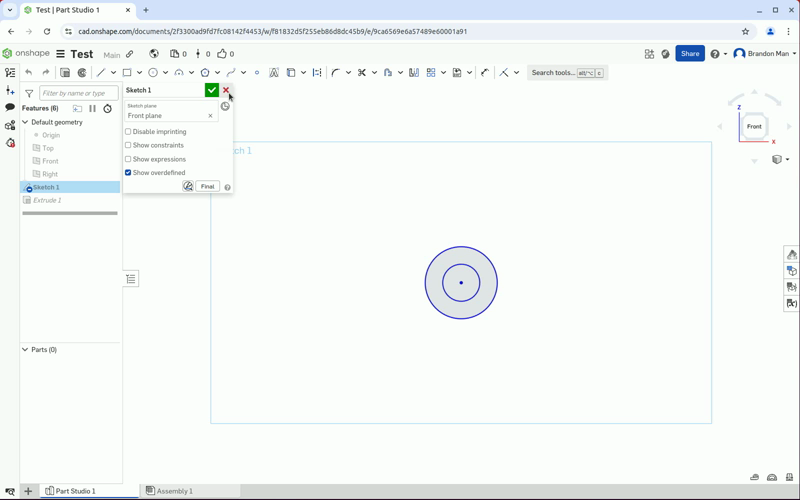
click(229, 92)
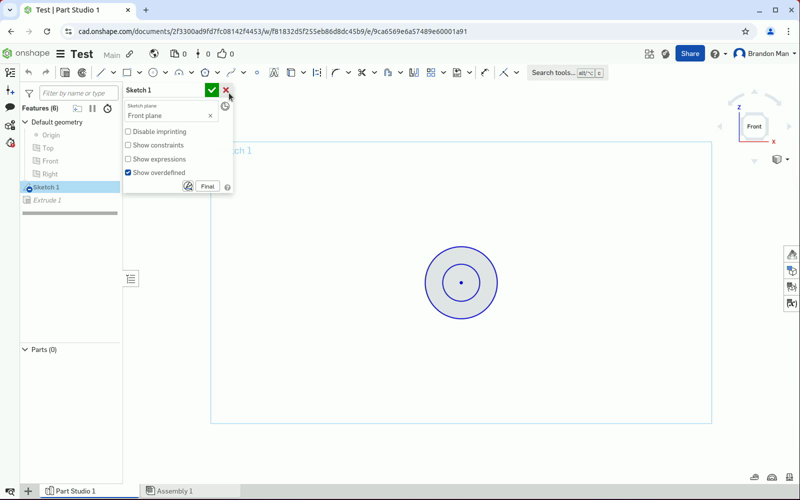
key(shift+s)
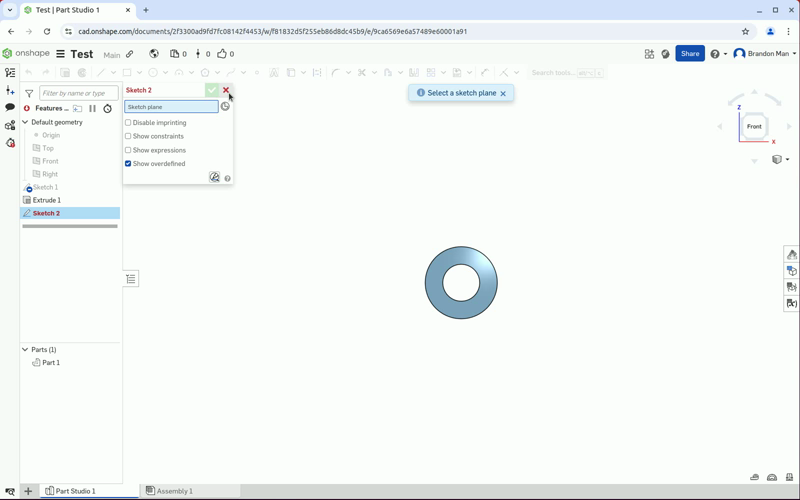
mouse_move(73, 163)
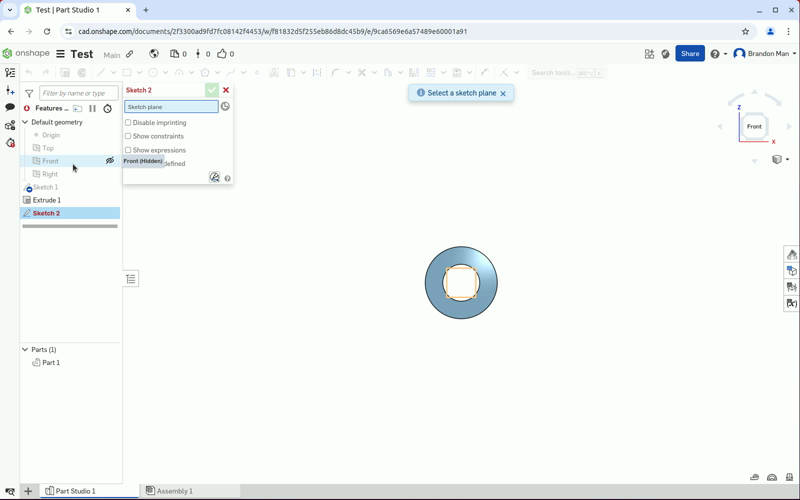
click(73, 163)
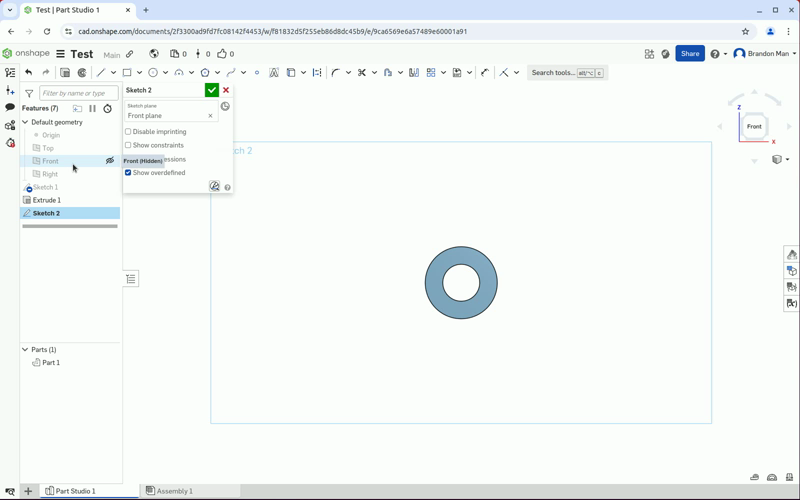
mouse_move(73, 352)
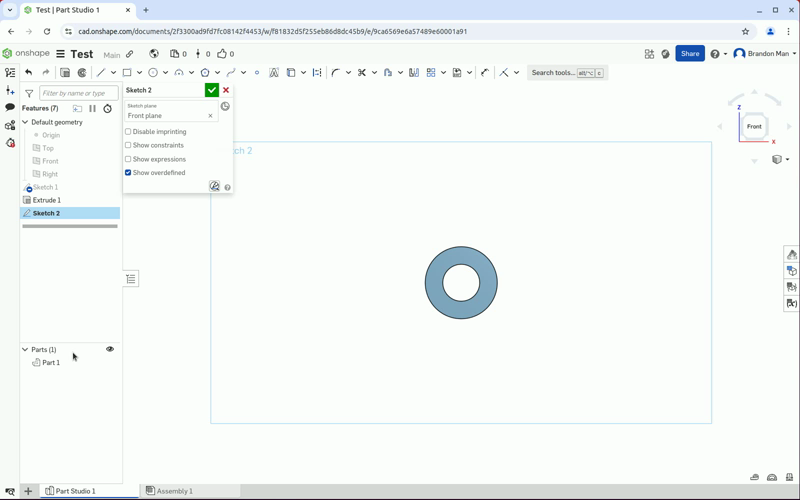
key(y)
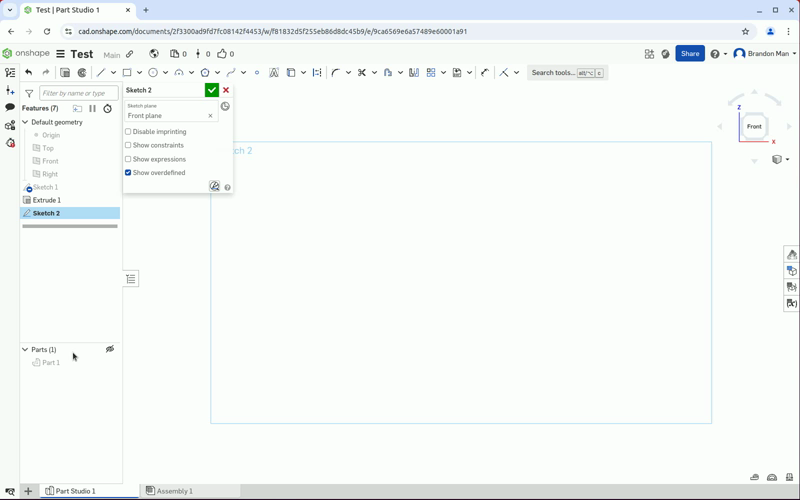
key(l)
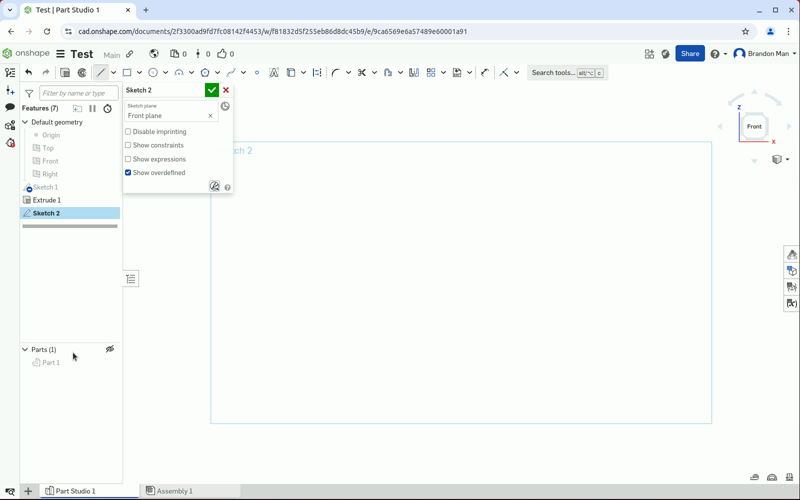
key_down(shift)
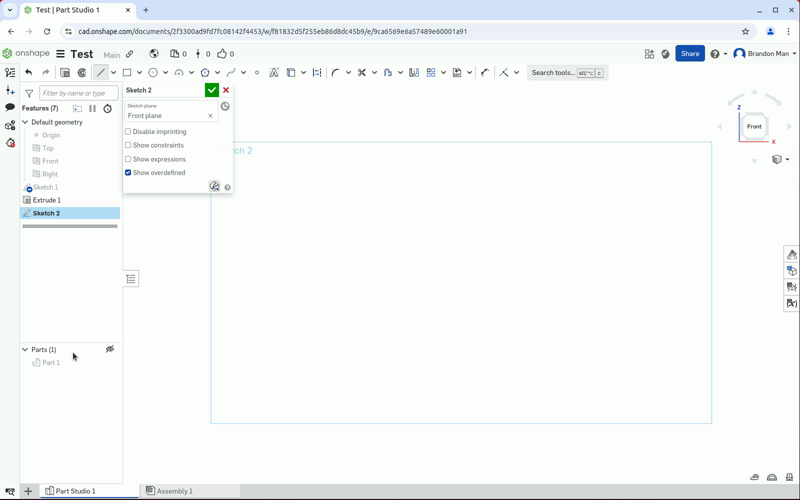
mouse_move(348, 300)
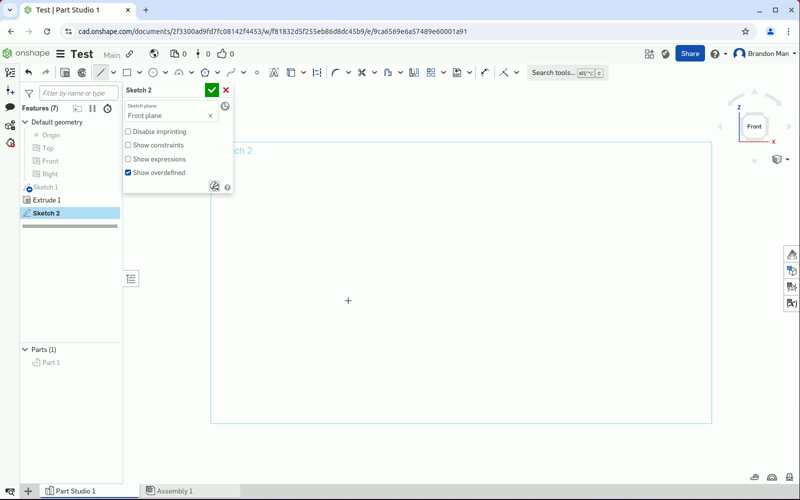
click(348, 300)
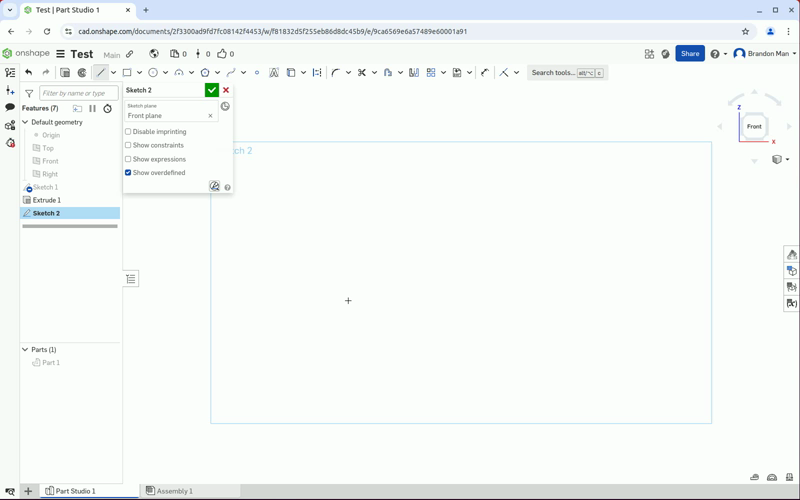
key_up(shift)
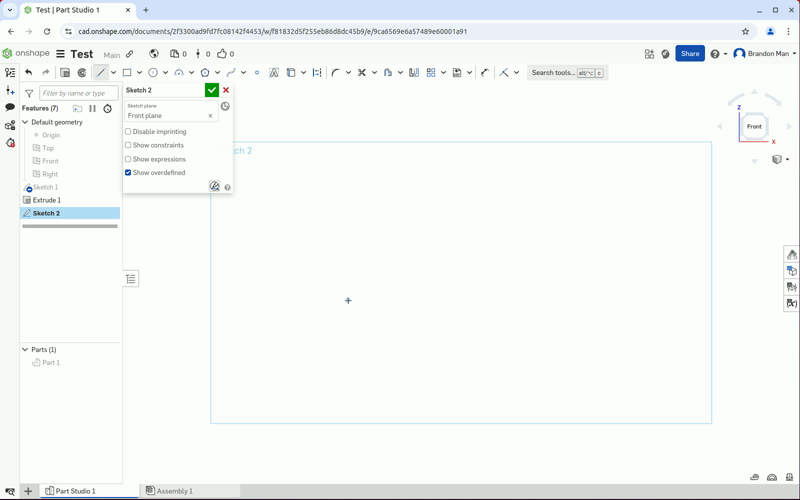
key_down(shift)
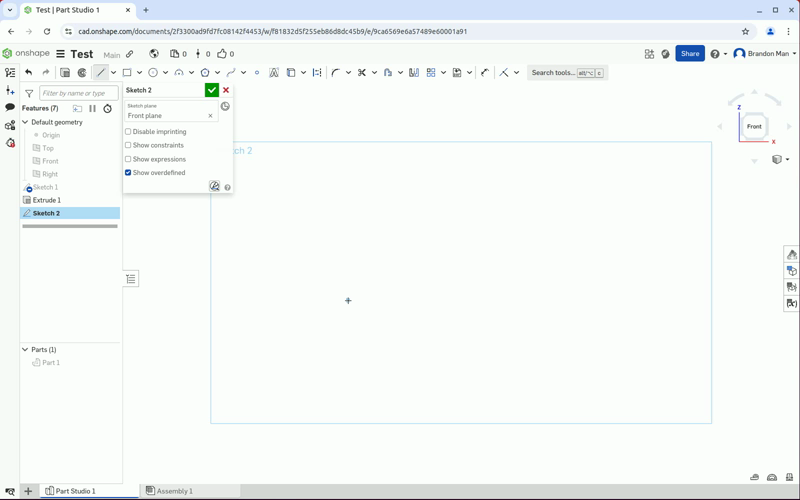
mouse_move(431, 300)
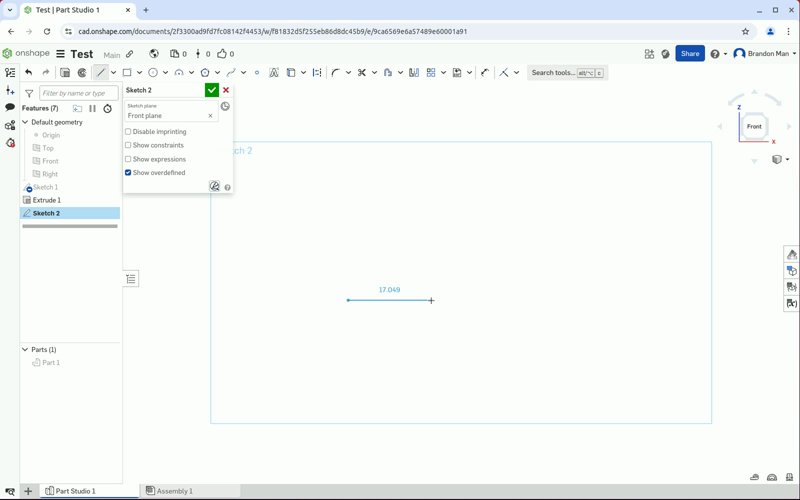
click(431, 300)
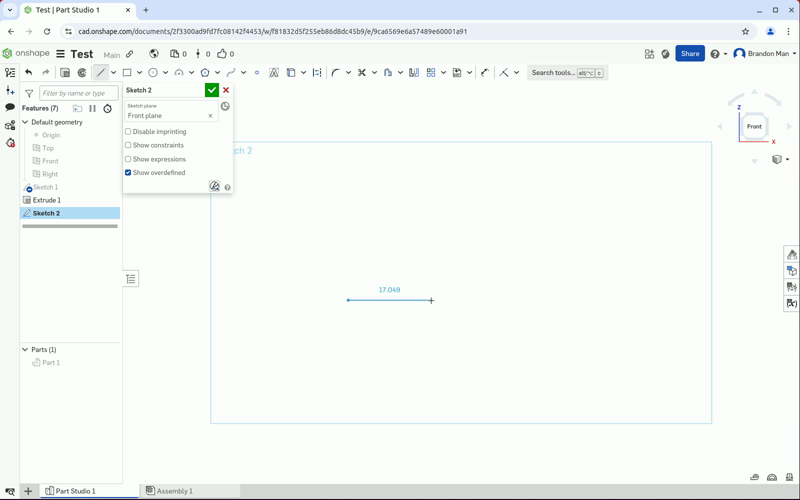
key_up(shift)
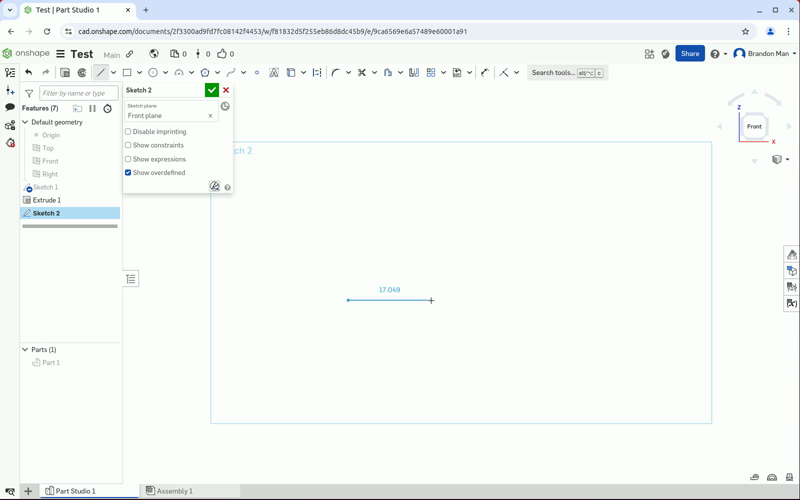
key(esc)
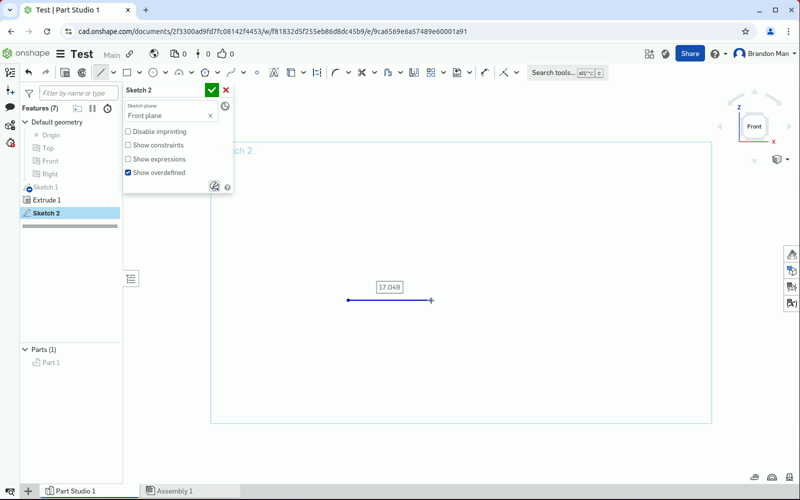
key(a)
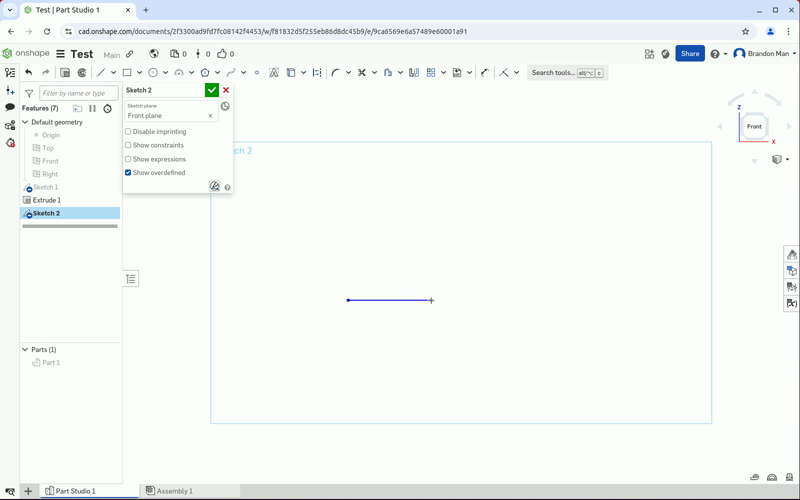
mouse_move(431, 300)
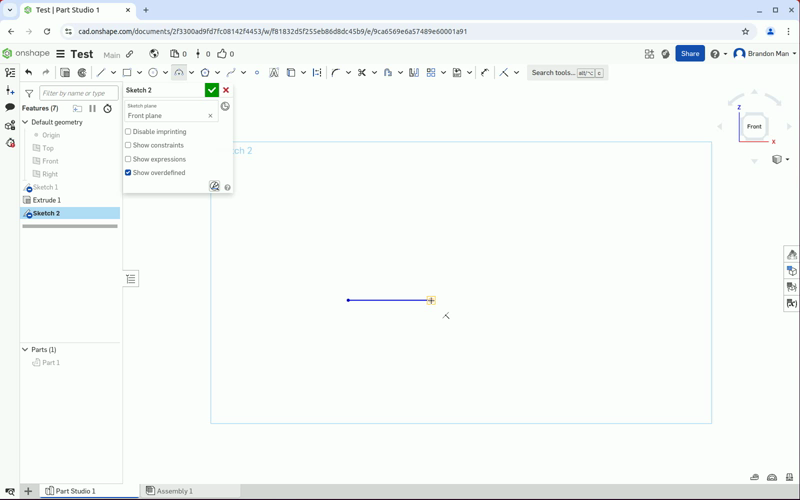
click(431, 300)
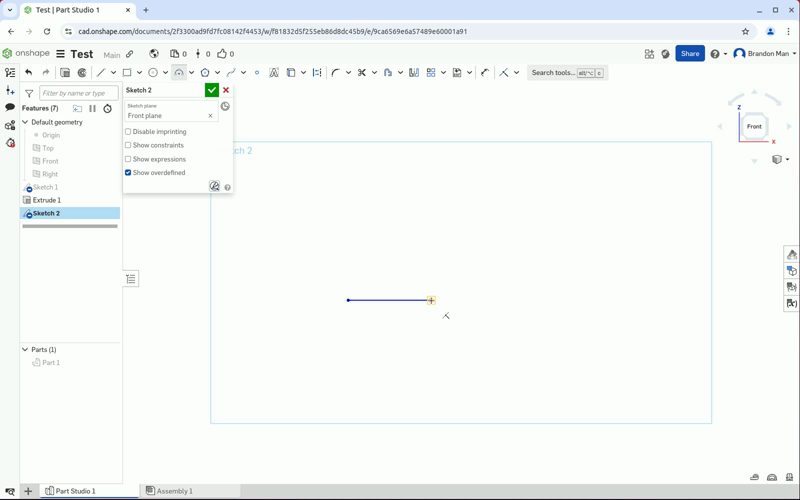
key_down(shift)
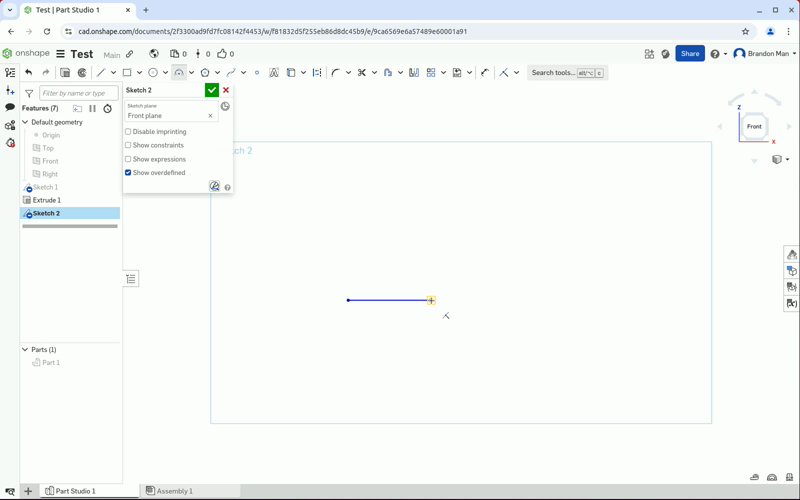
mouse_move(460, 247)
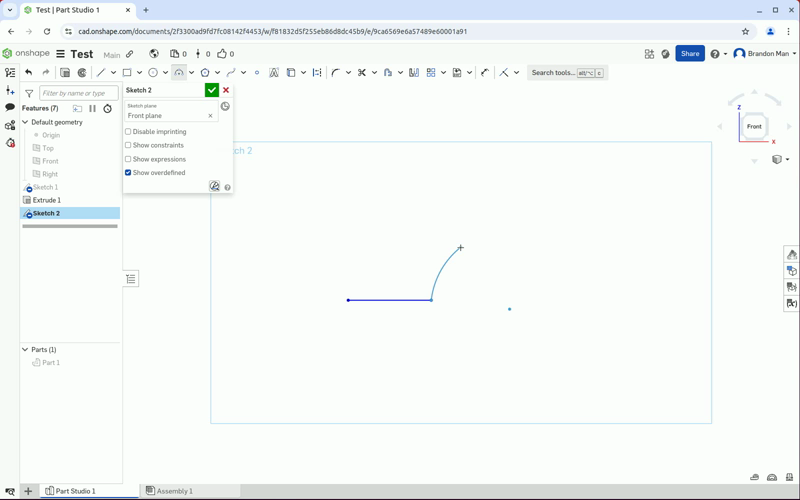
click(460, 247)
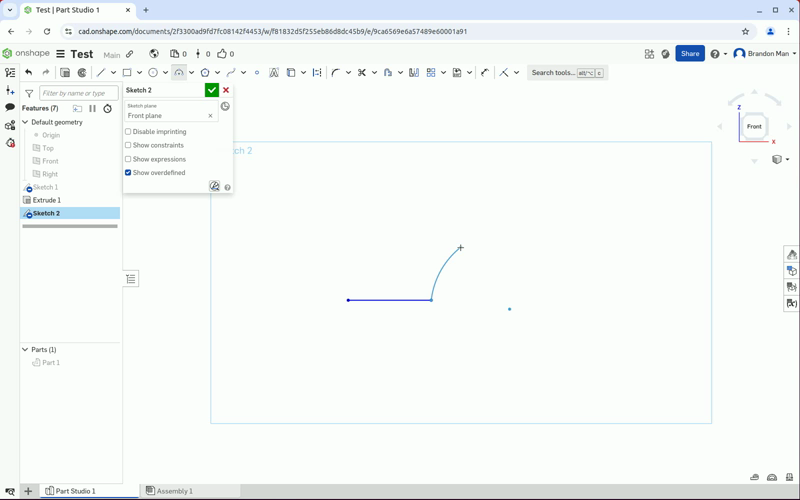
mouse_move(430, 265)
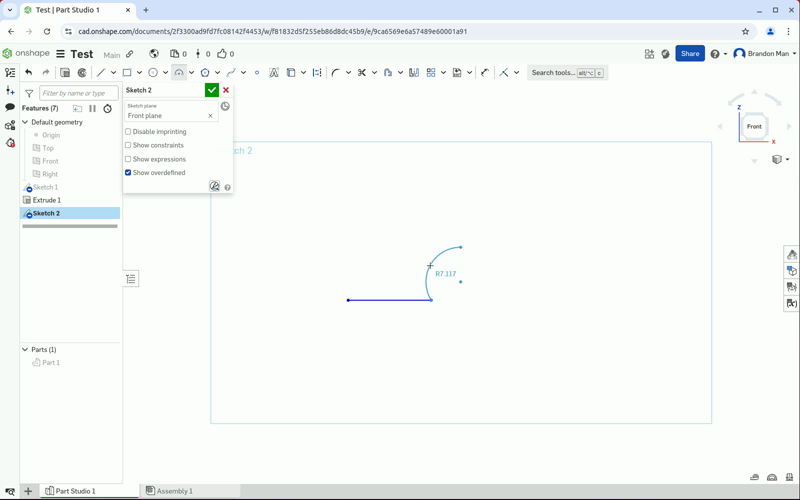
click(430, 265)
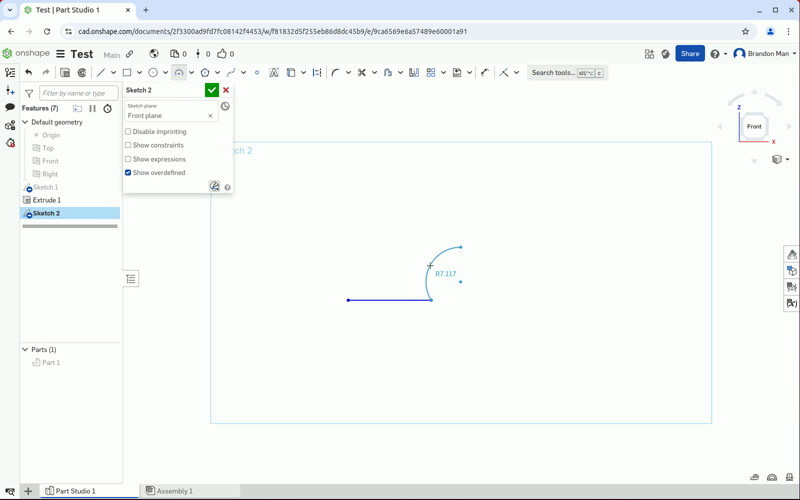
key_up(shift)
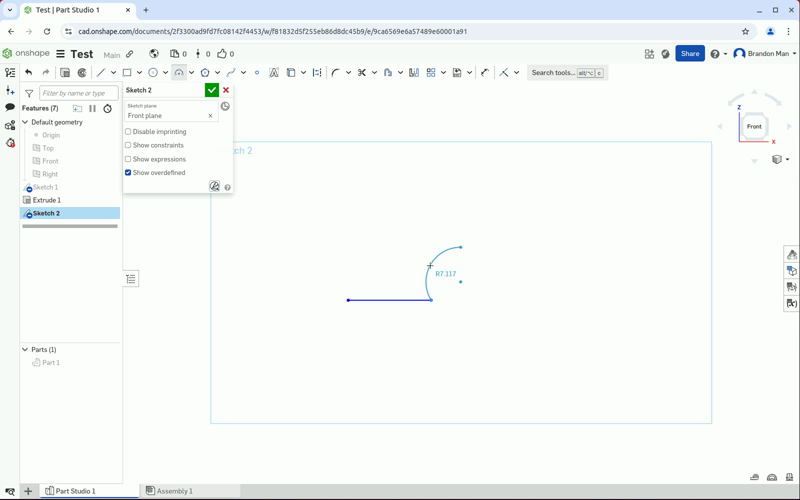
key(esc)
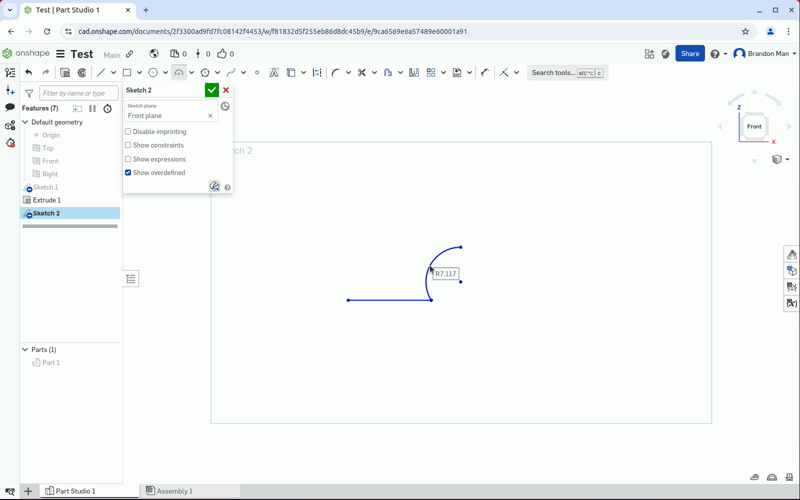
key(l)
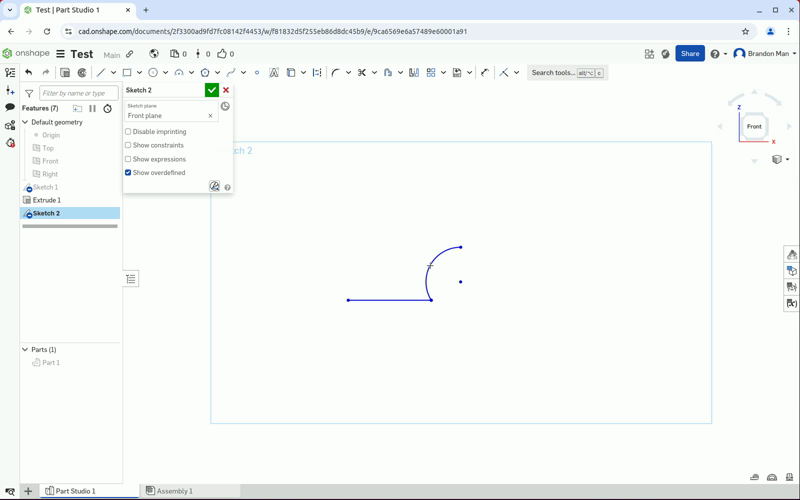
mouse_move(460, 247)
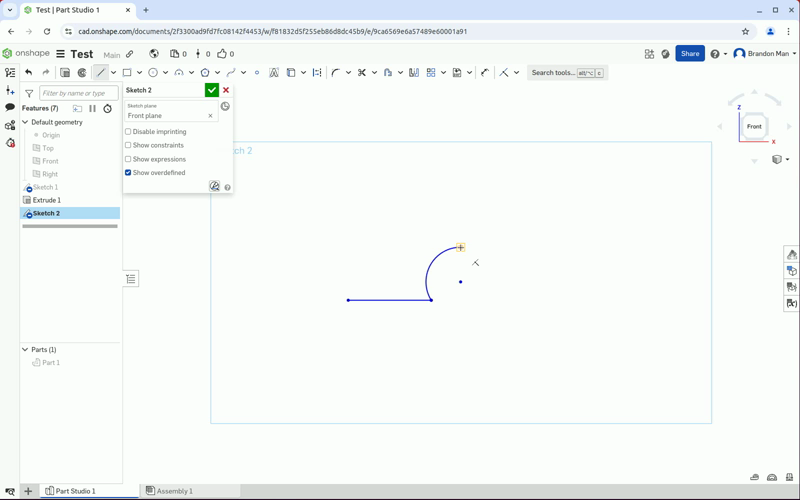
click(460, 247)
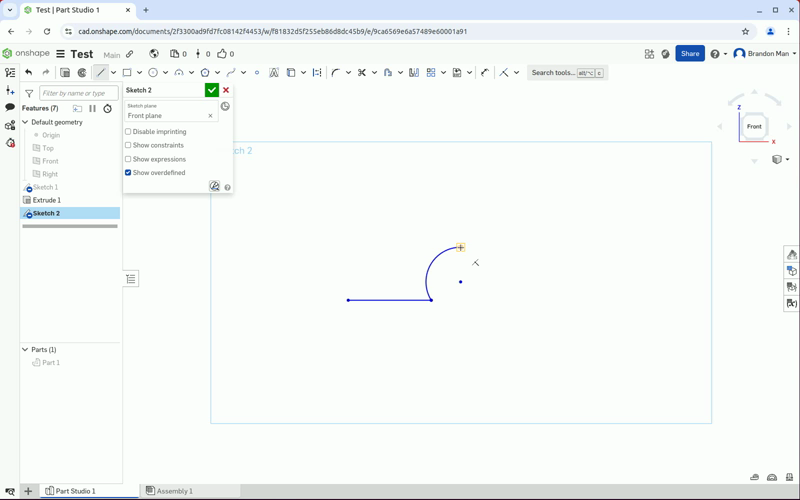
key_down(shift)
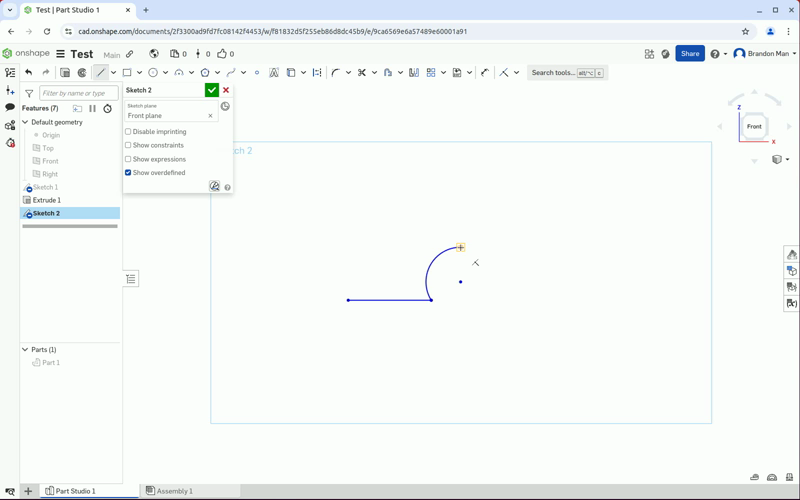
mouse_move(348, 247)
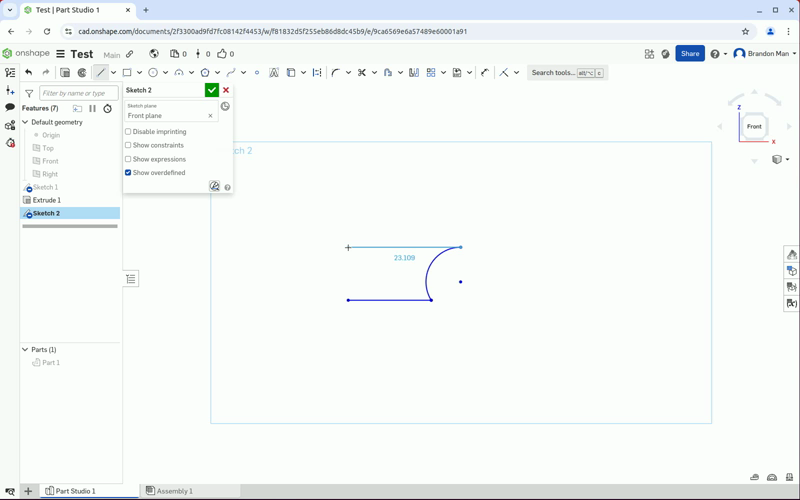
click(348, 247)
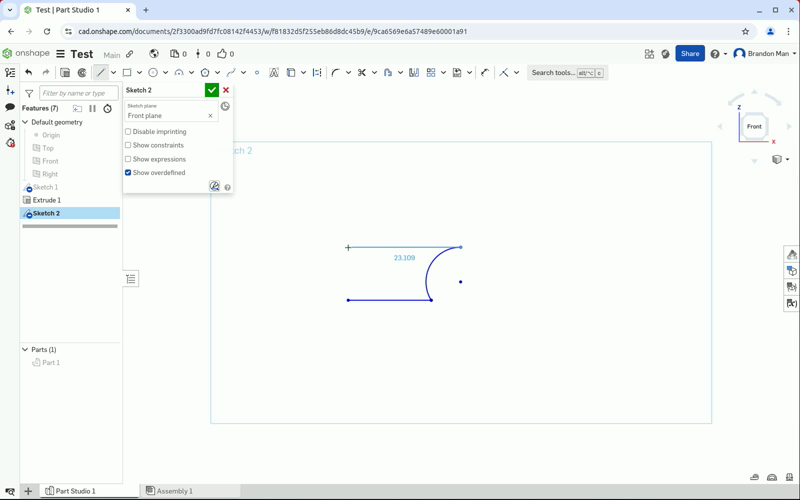
key_up(shift)
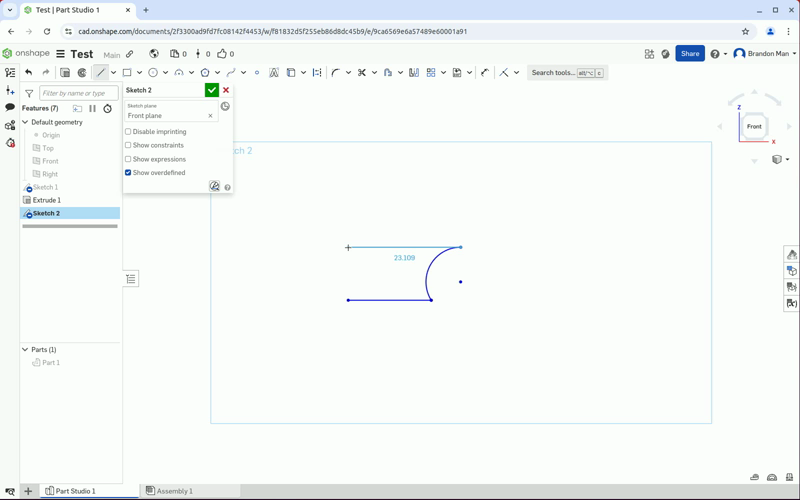
mouse_move(378, 247)
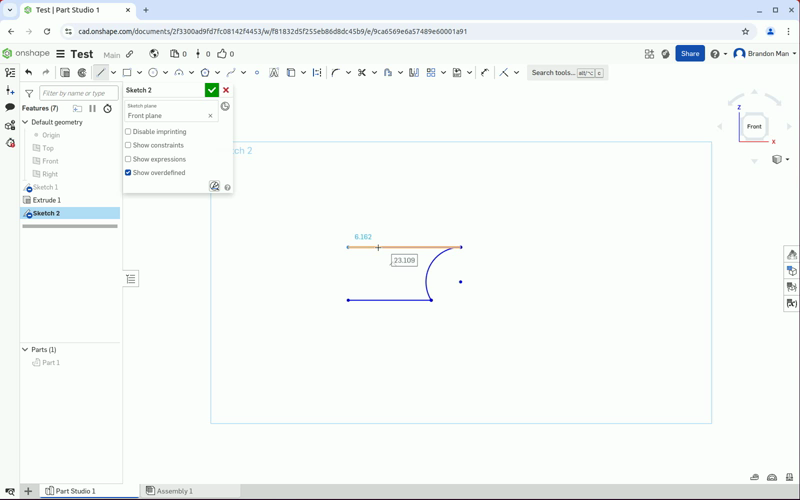
key_down(shift)
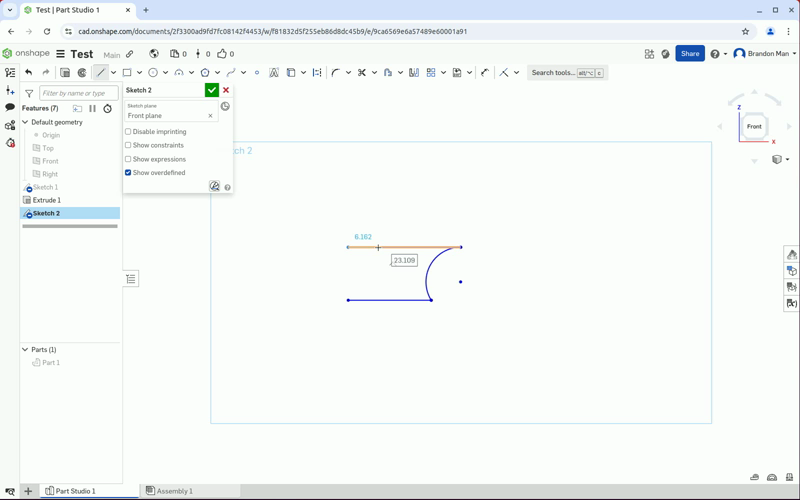
mouse_move(348, 300)
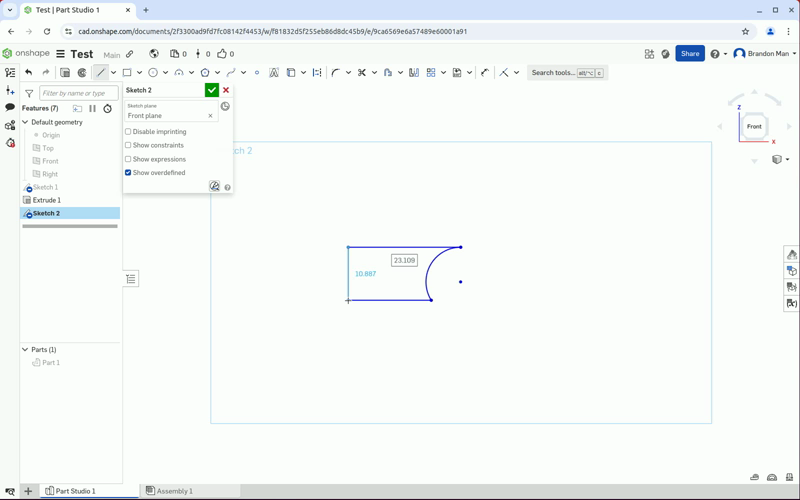
key_up(shift)
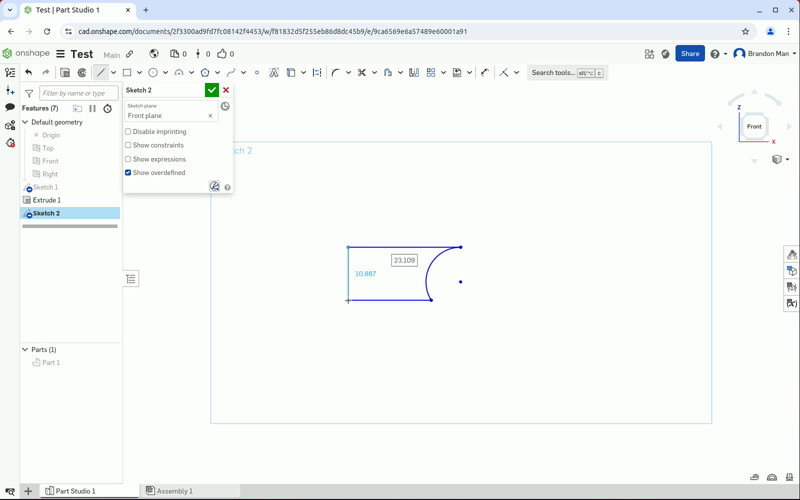
click(348, 300)
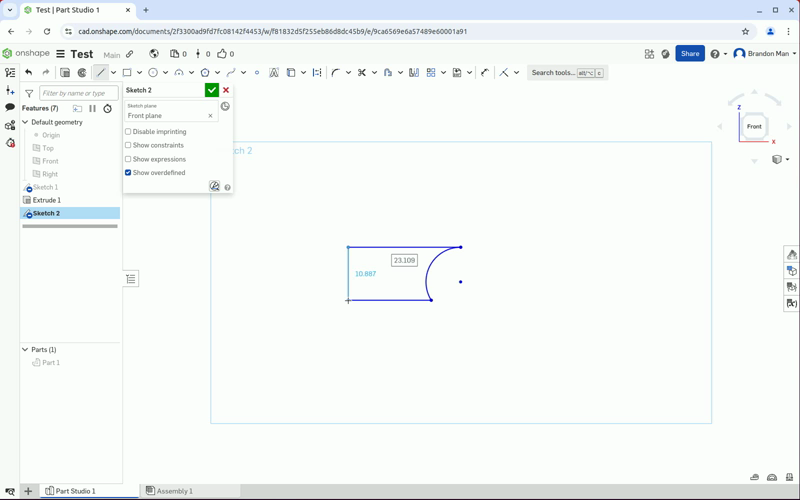
key(esc)
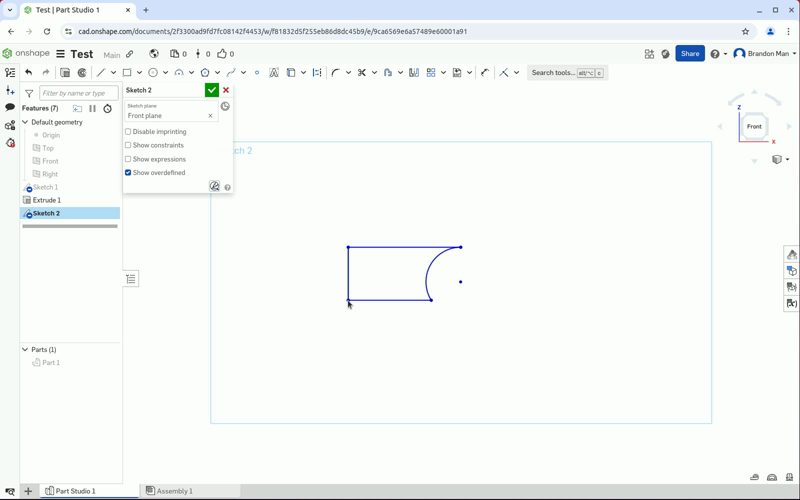
mouse_move(357, 260)
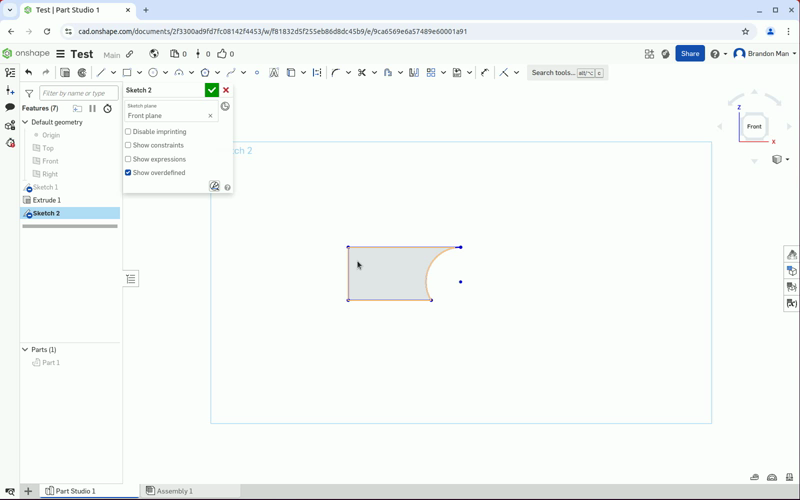
click(357, 260)
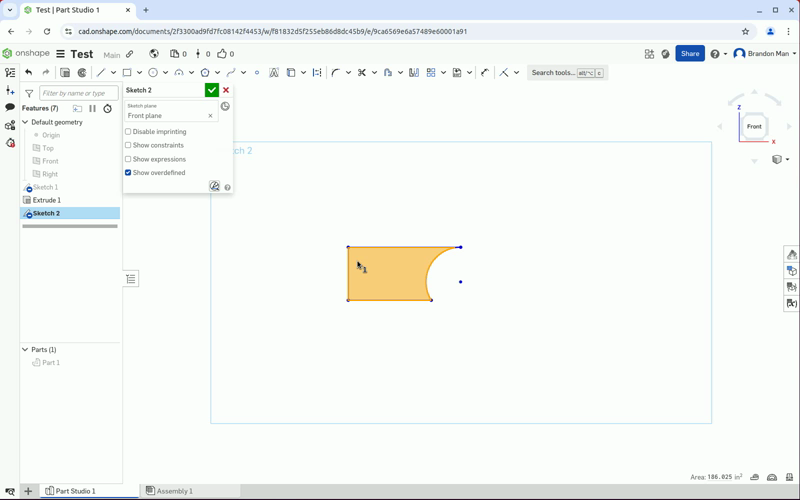
mouse_move(73, 352)
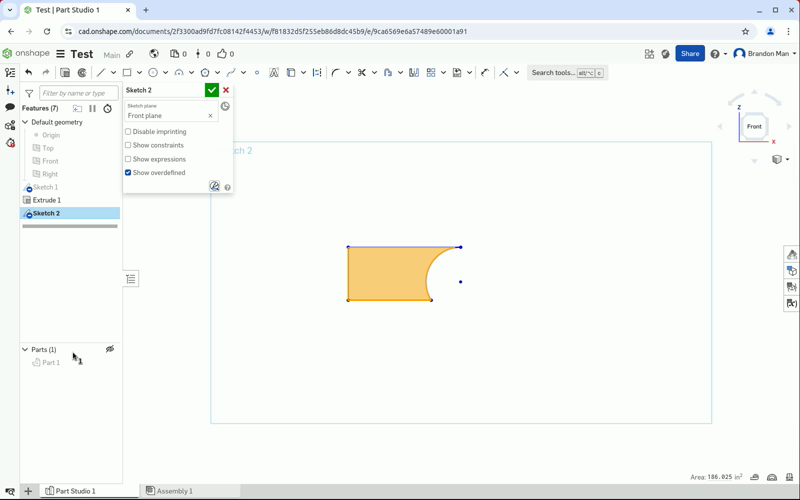
key(shift+y)
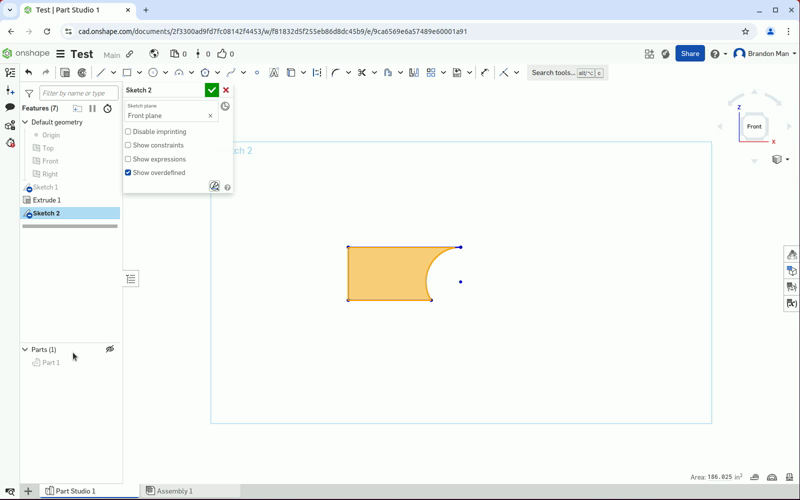
key(shift+e)
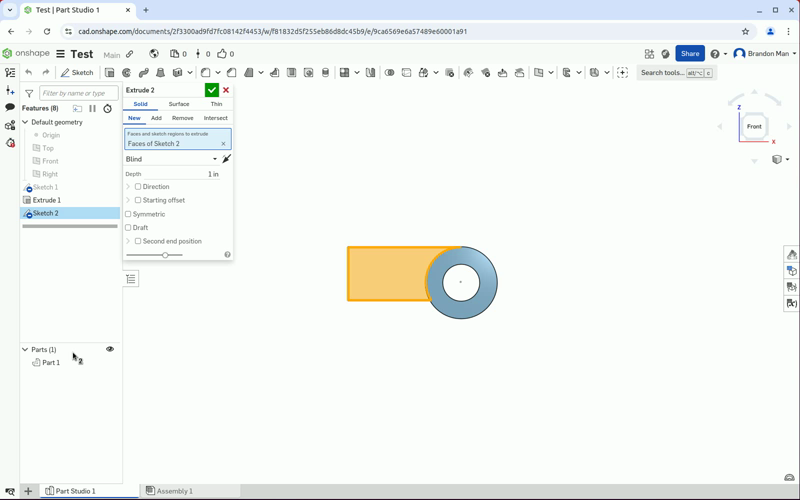
mouse_move(143, 106)
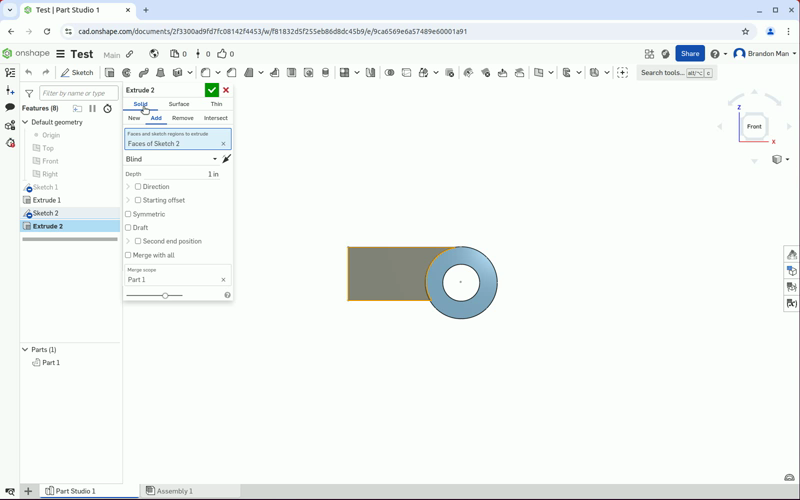
click(143, 106)
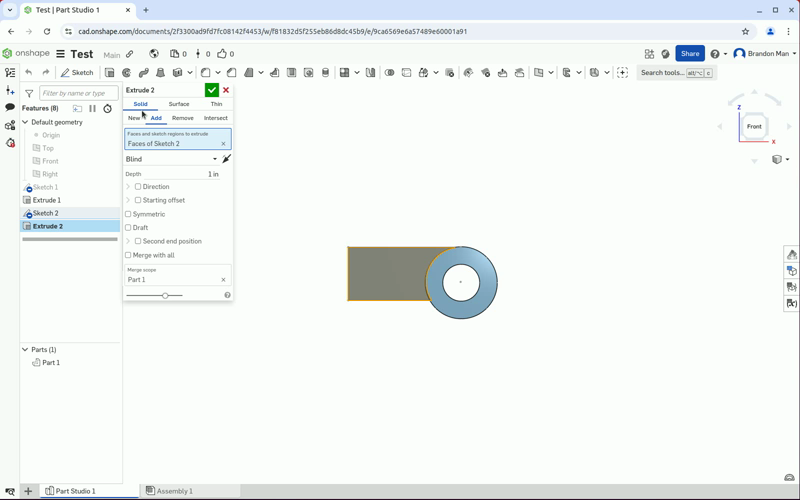
mouse_move(137, 120)
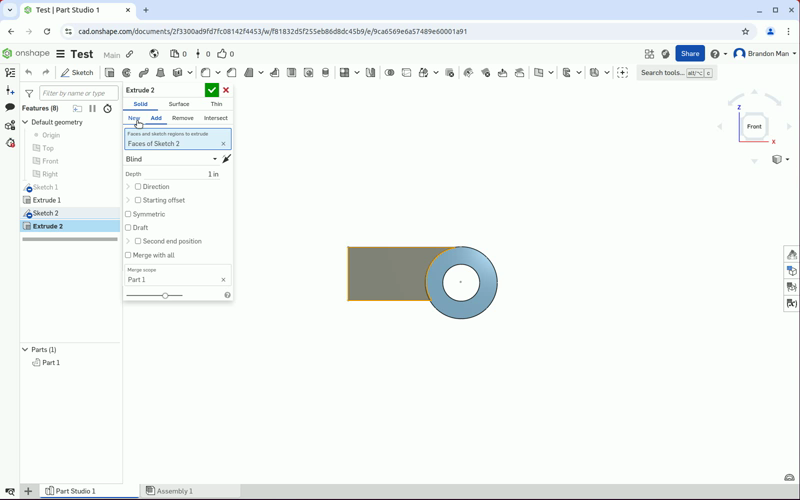
click(137, 120)
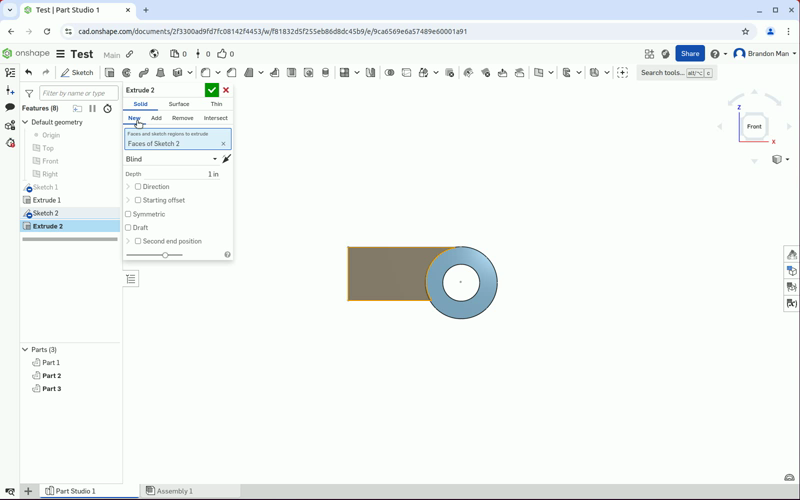
key(tab, 4)
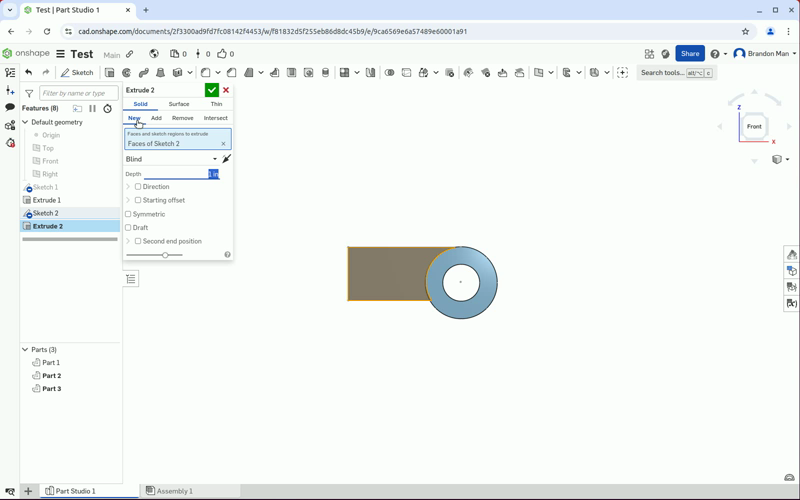
text(-5.778)
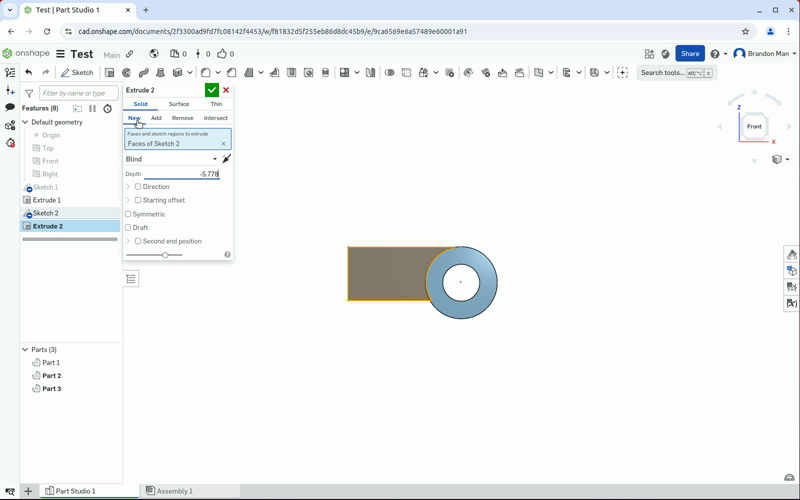
key(tab, 3)
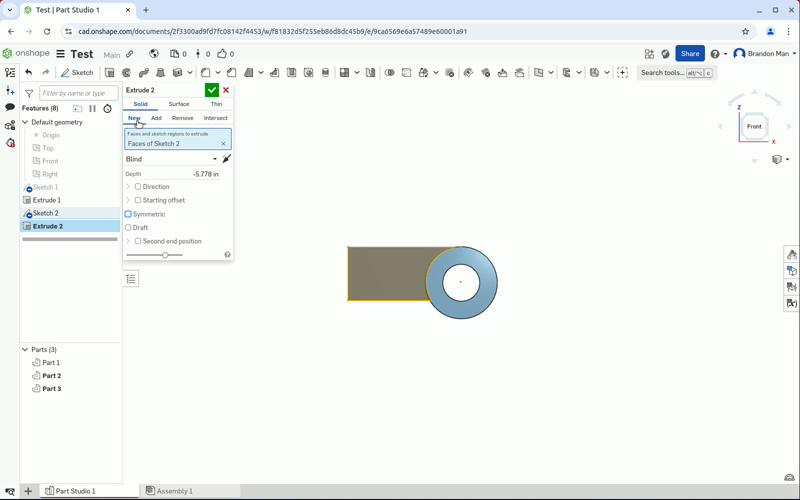
key(space)
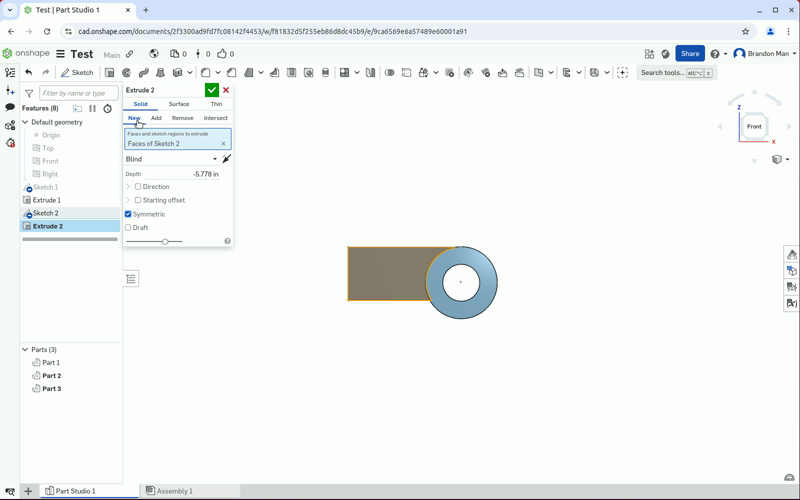
key(enter)
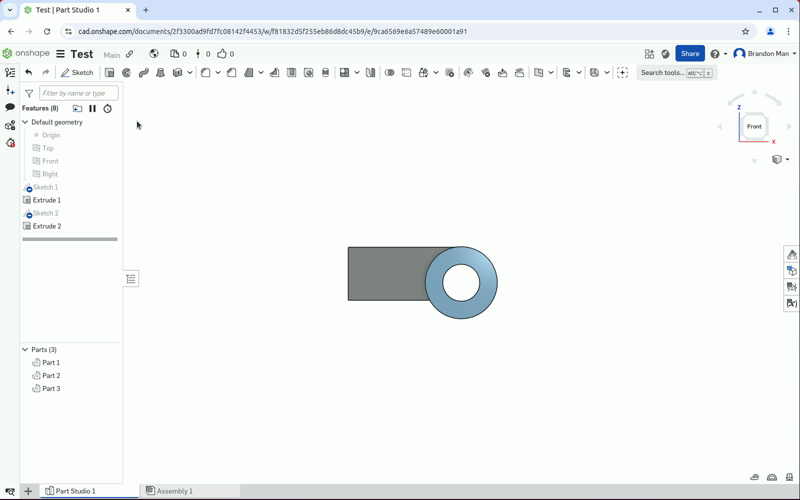
key(shift+h)
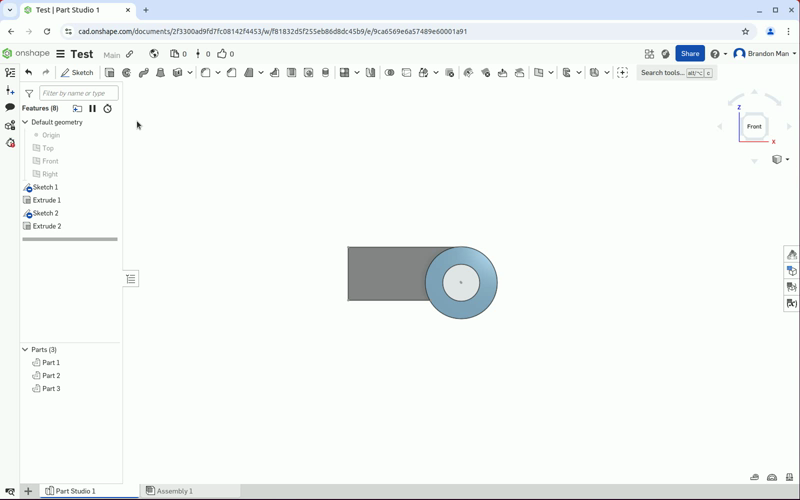
key(shift+h)
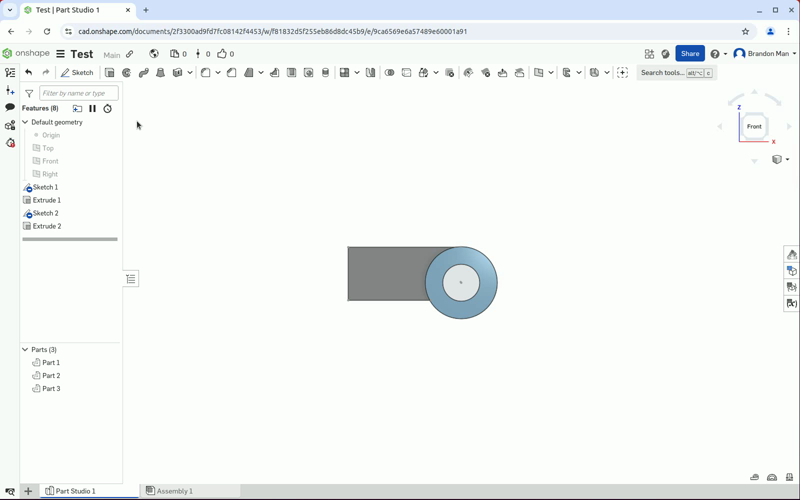
key(shift+7)
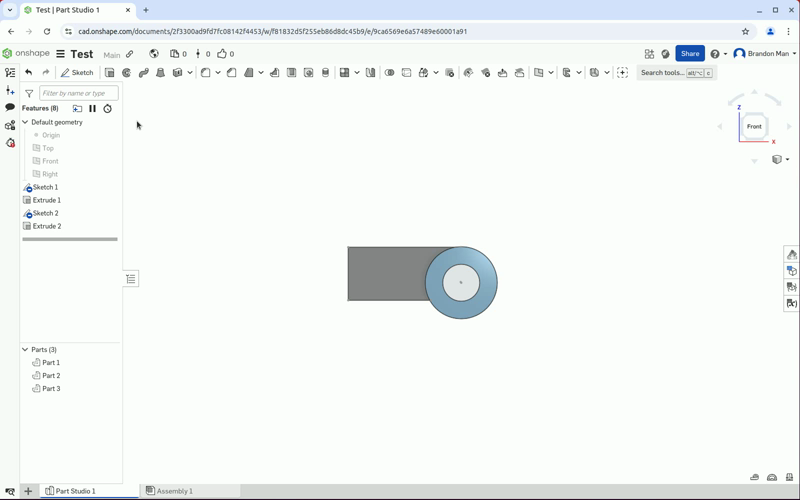
key(left, 2)
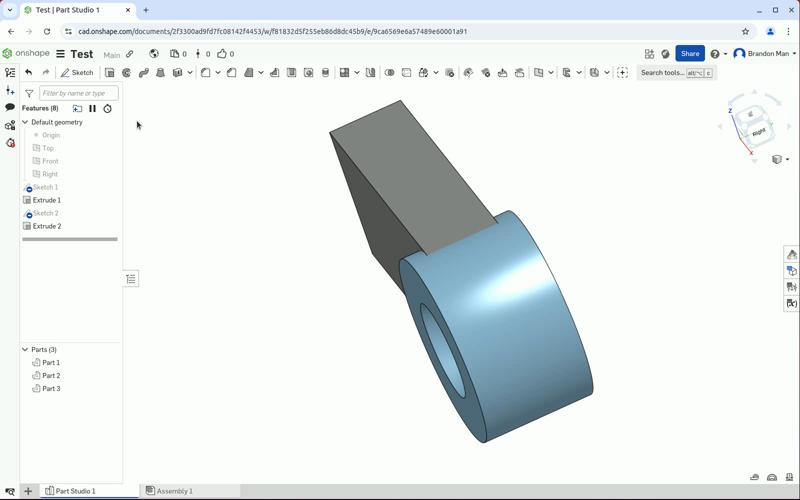
key(down, 2)
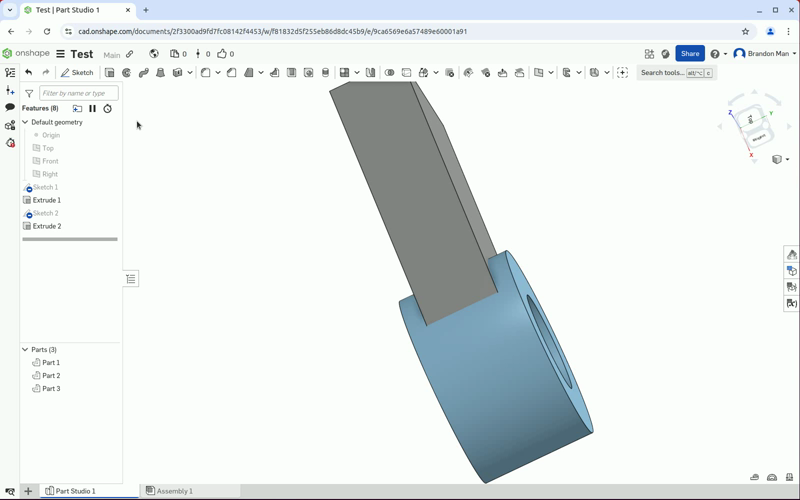
key(up, 2)
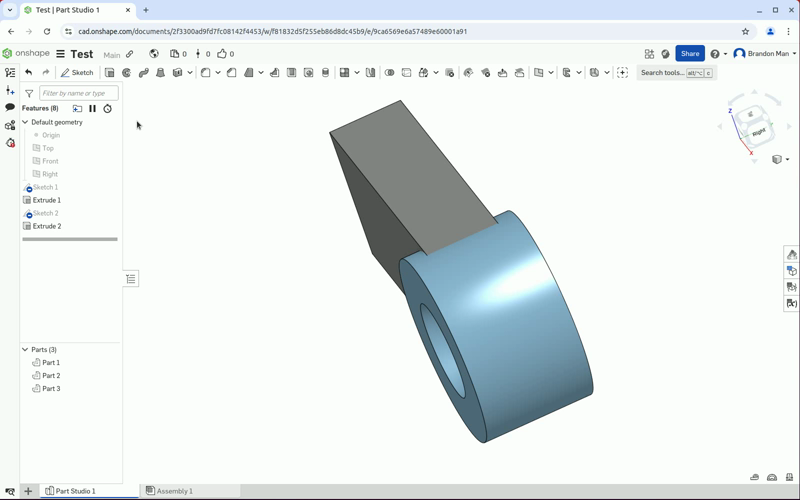
key(right, 2)
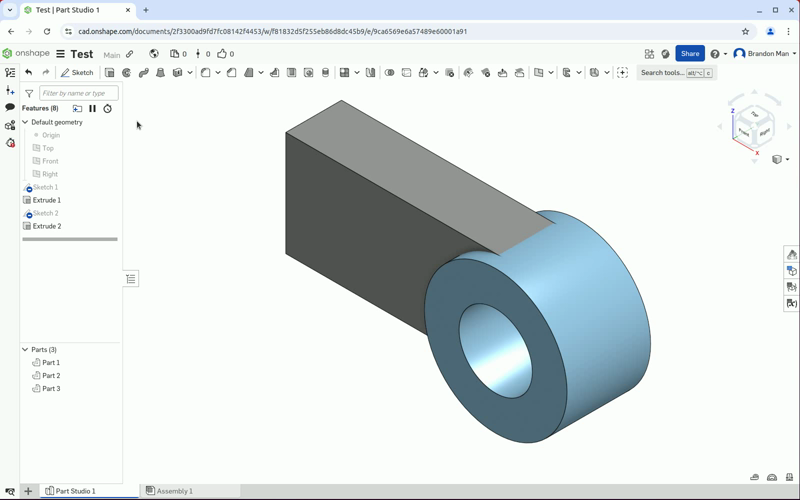
mouse_move(73, 189)
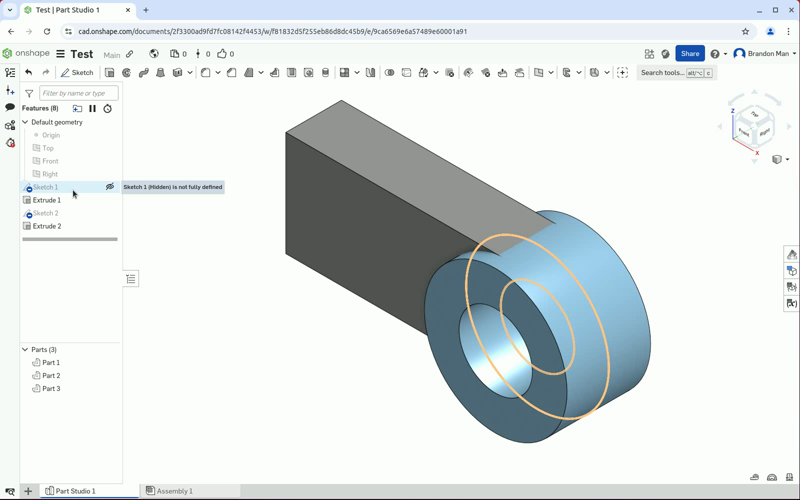
click(73, 189)